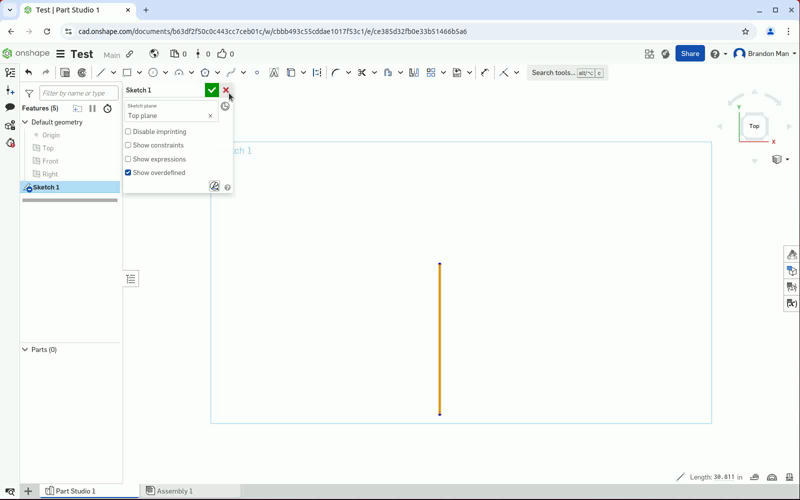
key(shift+h)
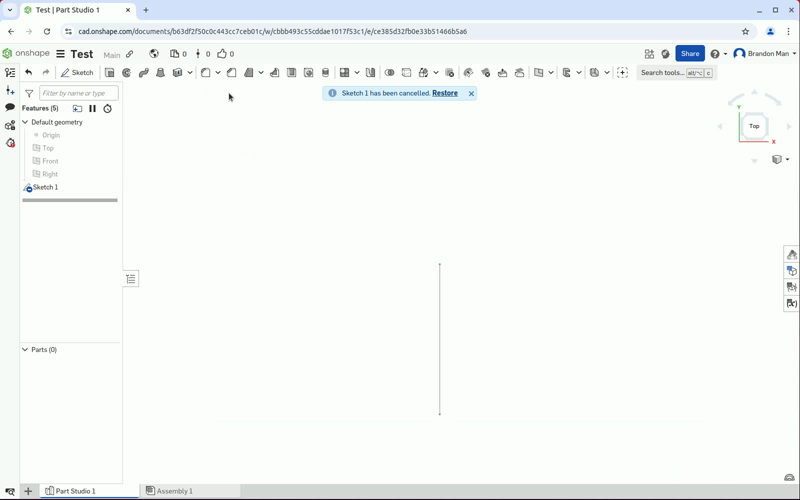
key(shift+s)
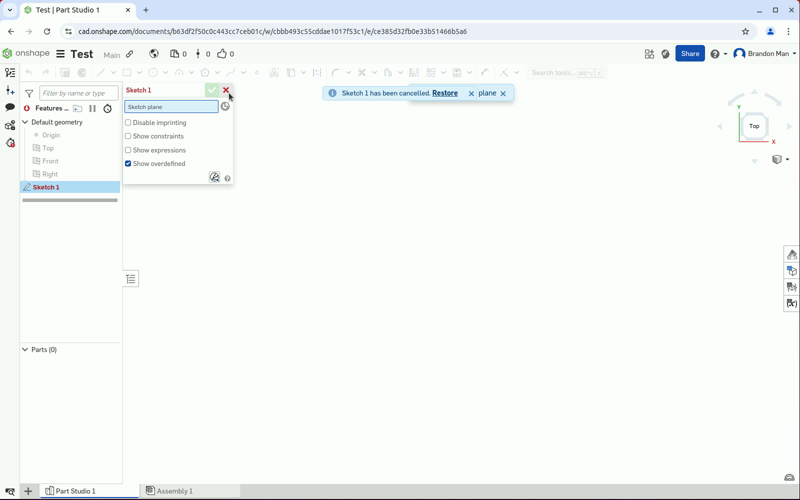
mouse_move(73, 150)
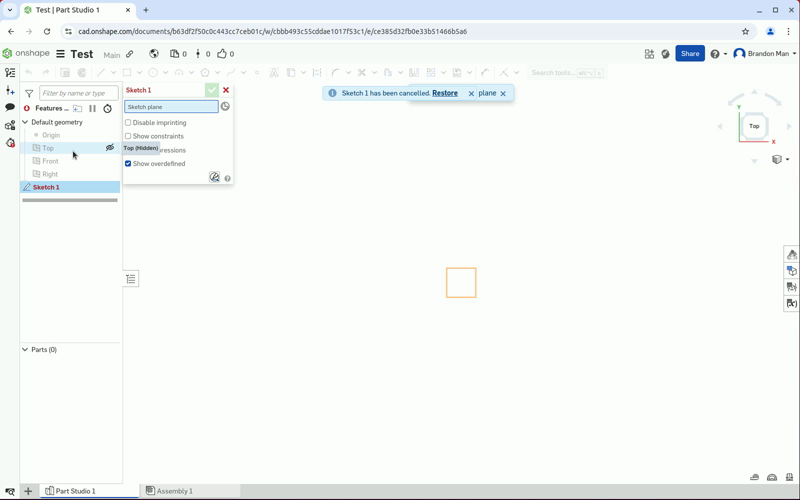
click(73, 150)
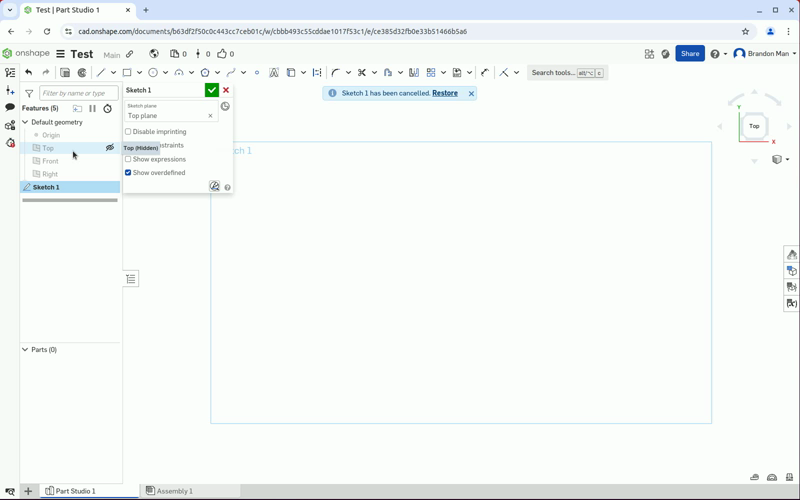
mouse_move(73, 352)
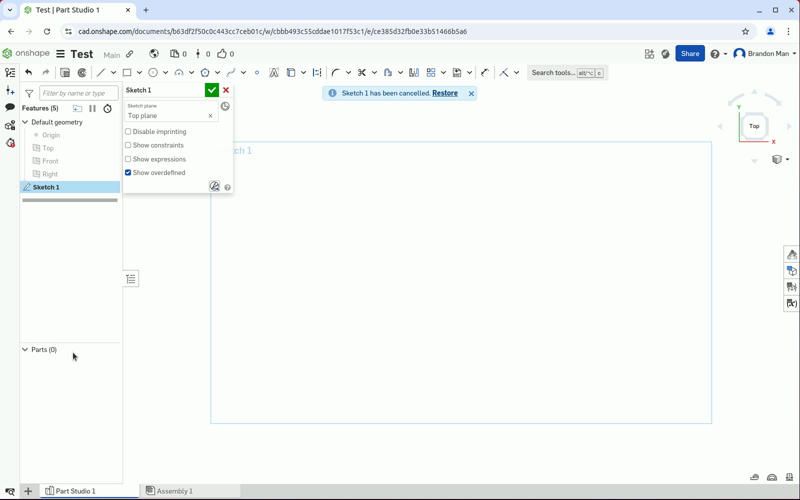
key(y)
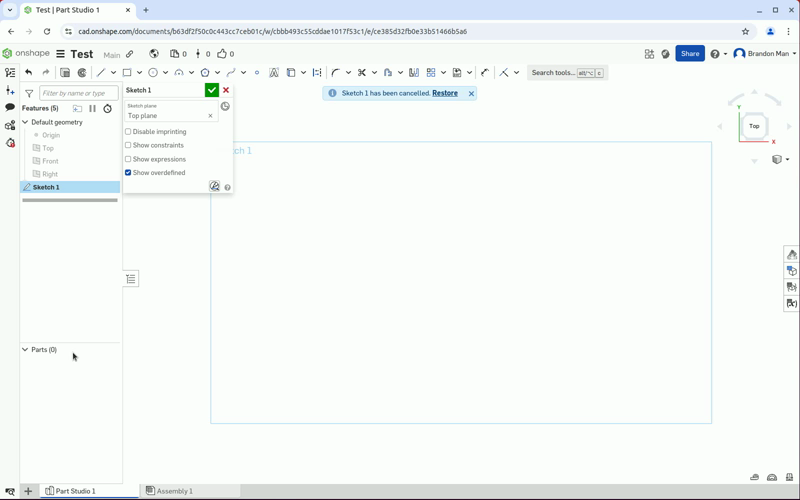
key(l)
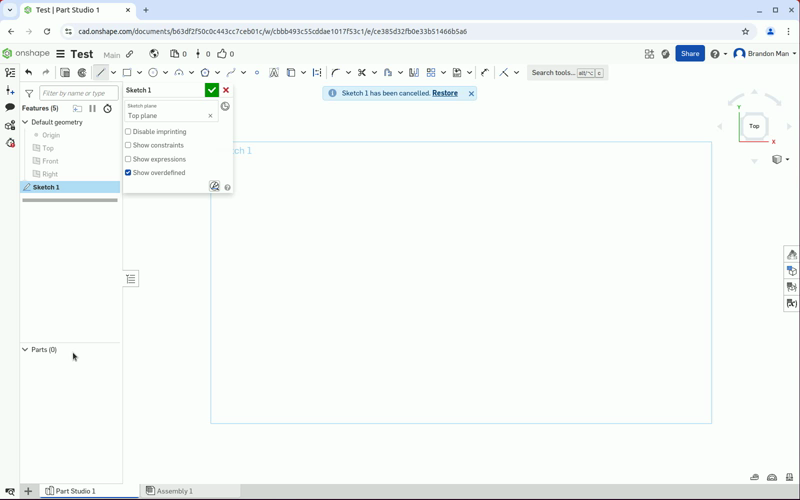
key_down(shift)
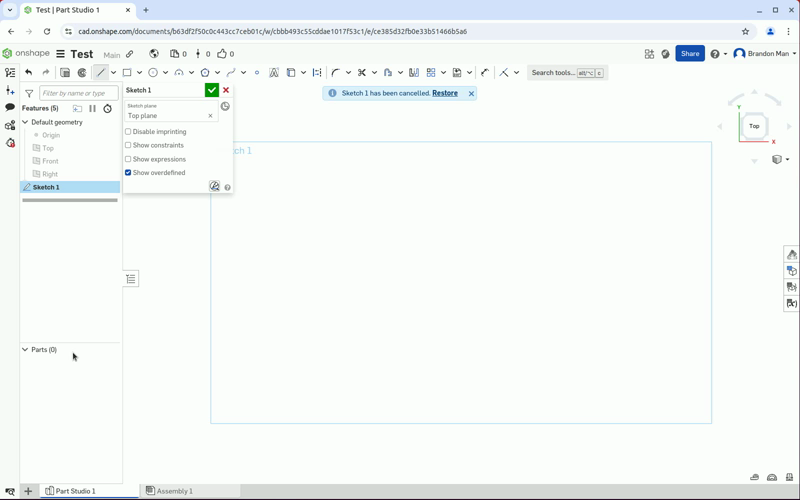
mouse_move(348, 381)
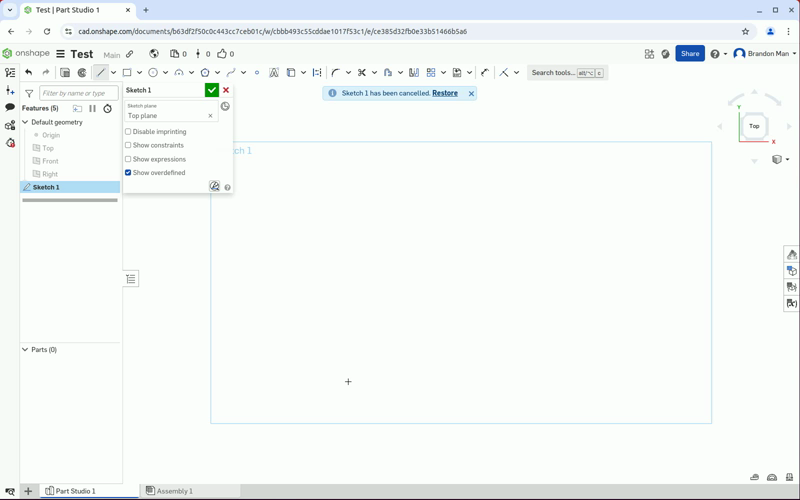
click(348, 381)
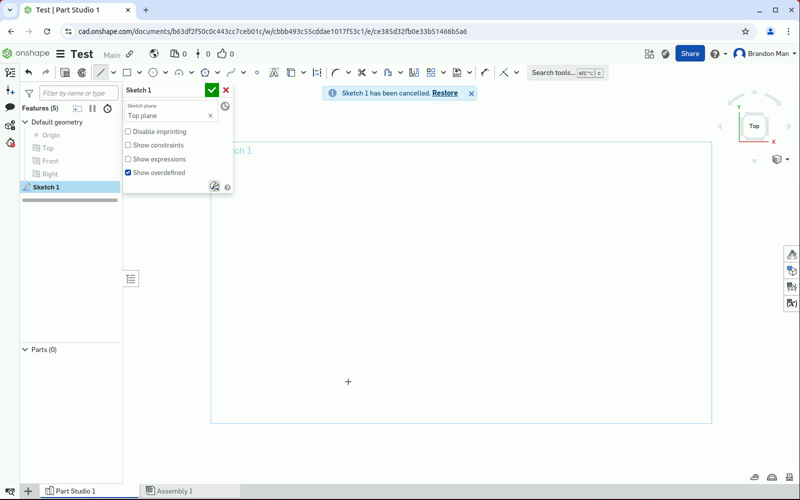
key_up(shift)
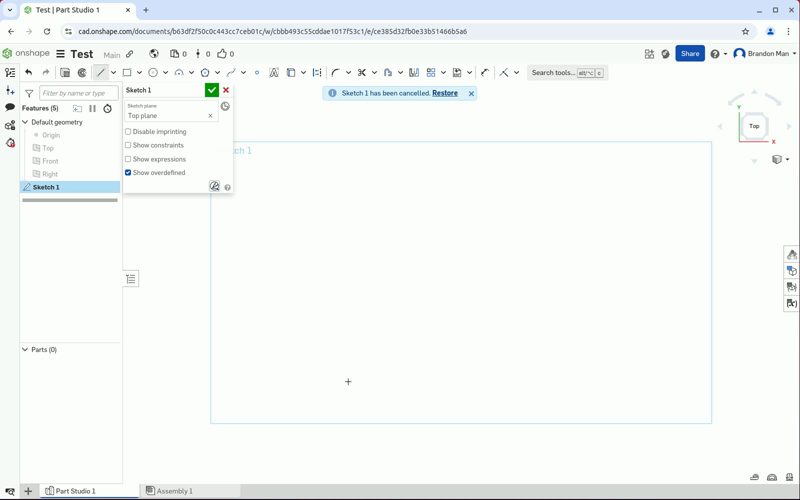
key_down(shift)
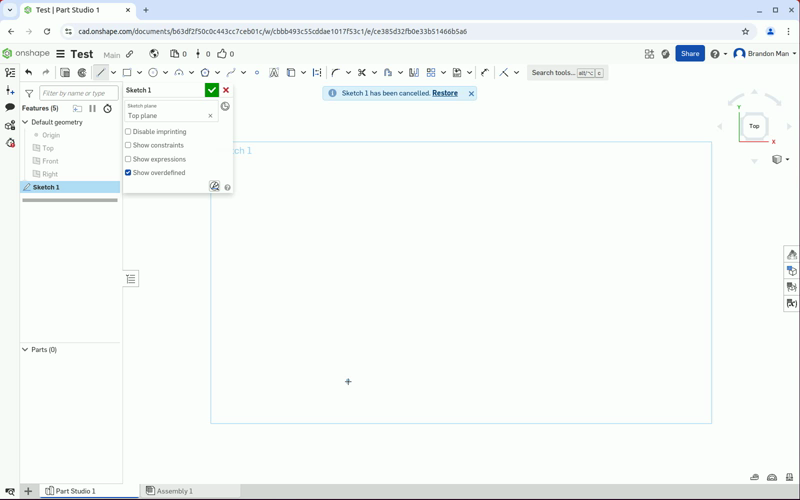
mouse_move(572, 381)
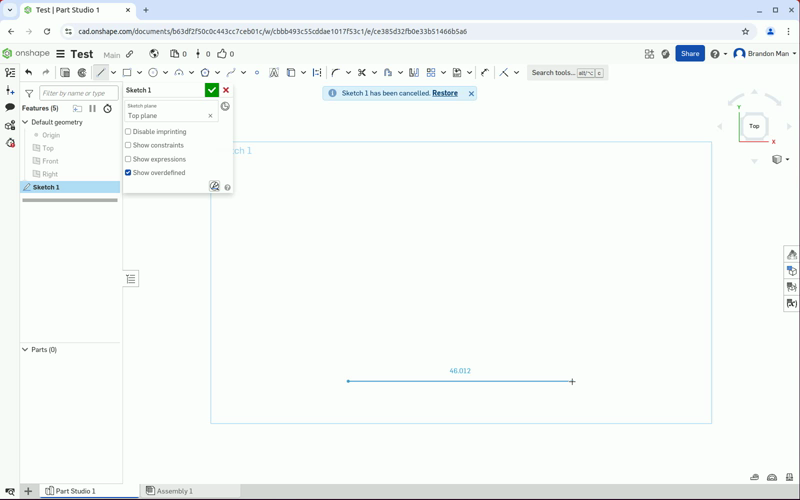
click(572, 381)
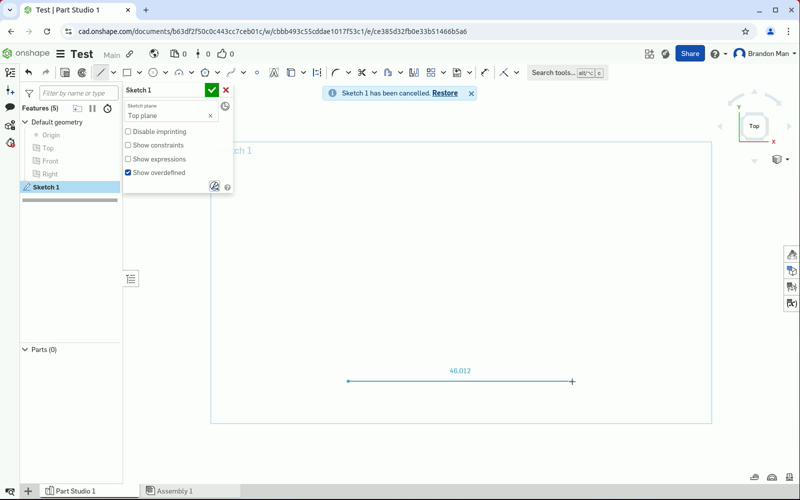
key_up(shift)
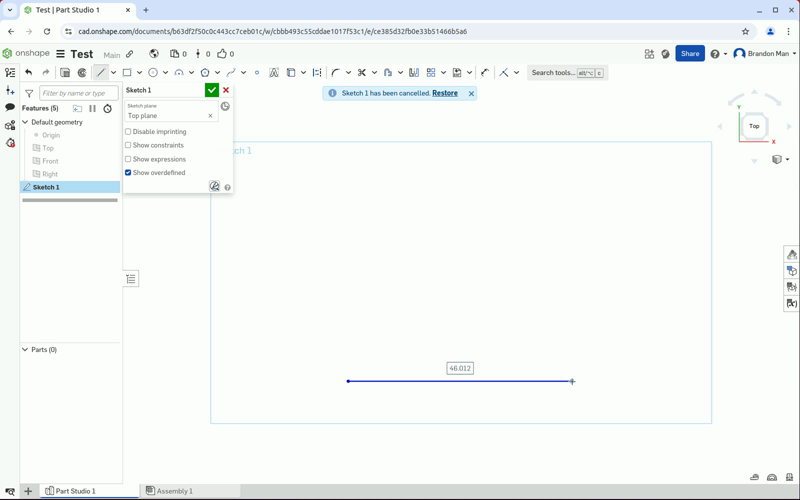
key_down(shift)
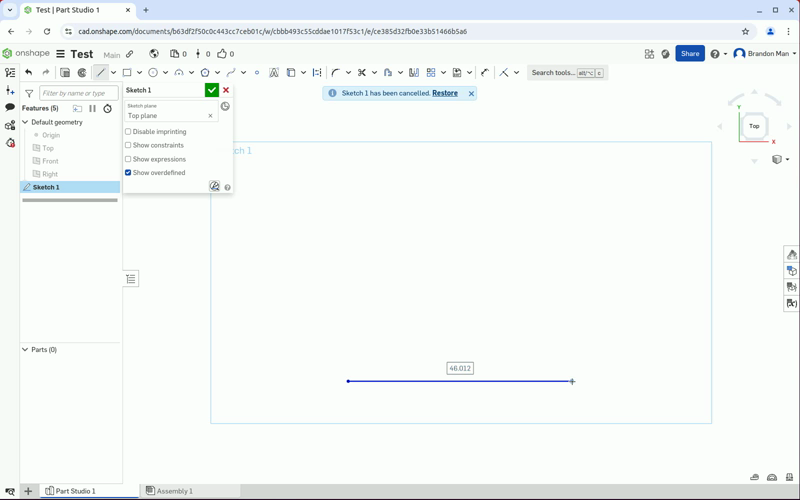
mouse_move(572, 185)
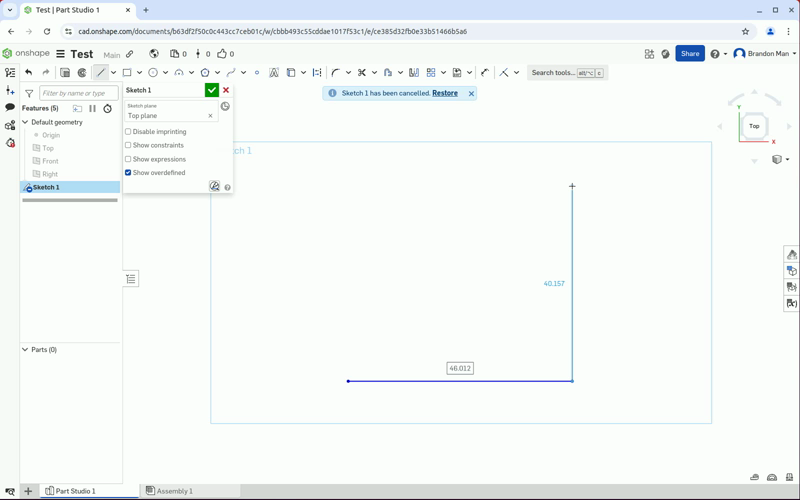
click(572, 185)
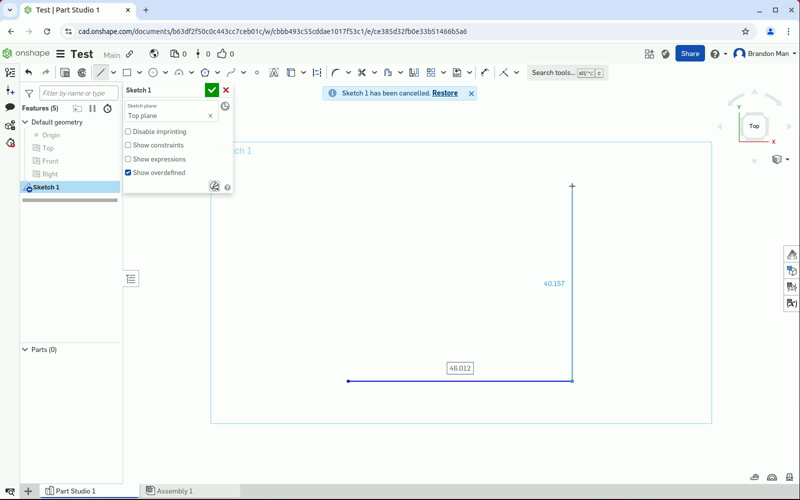
key_up(shift)
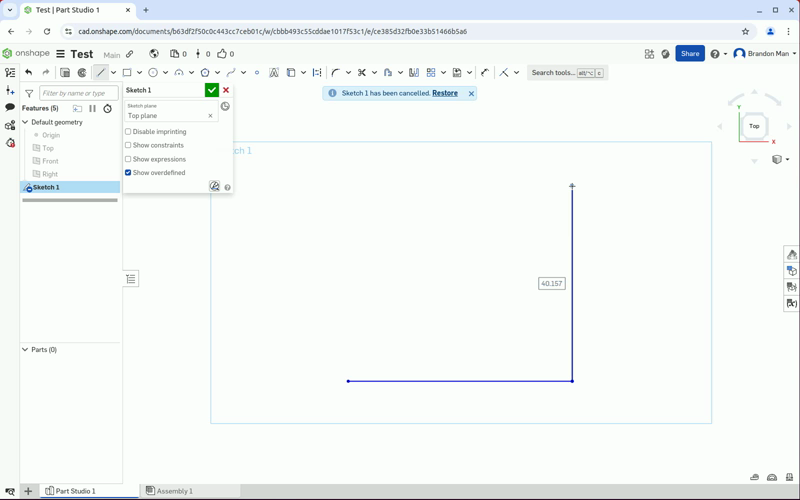
key_down(shift)
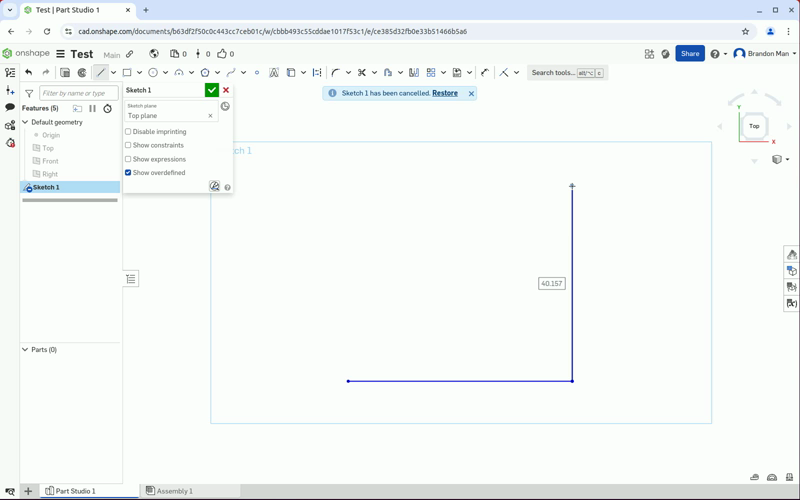
mouse_move(348, 185)
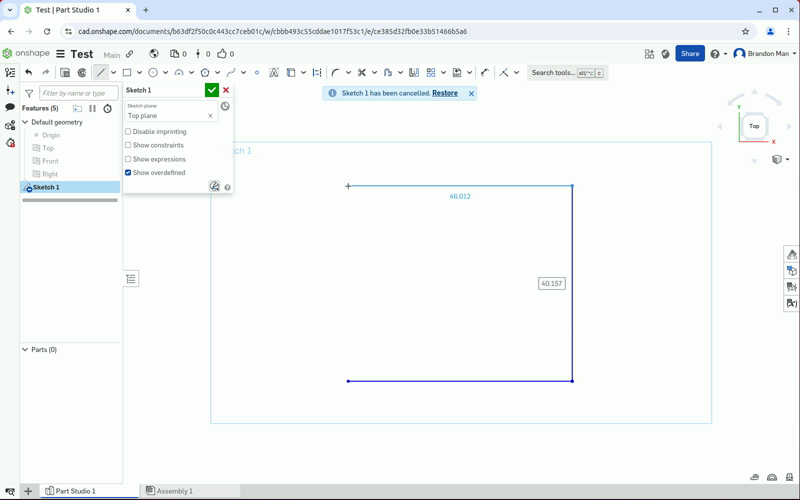
click(348, 185)
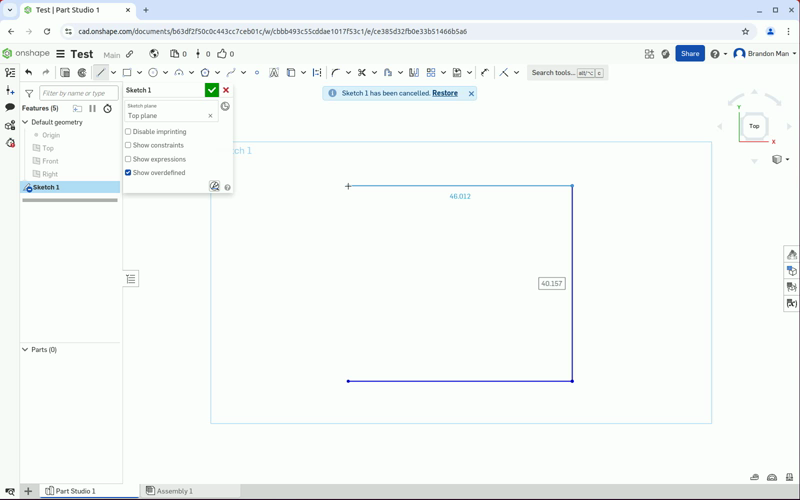
key_up(shift)
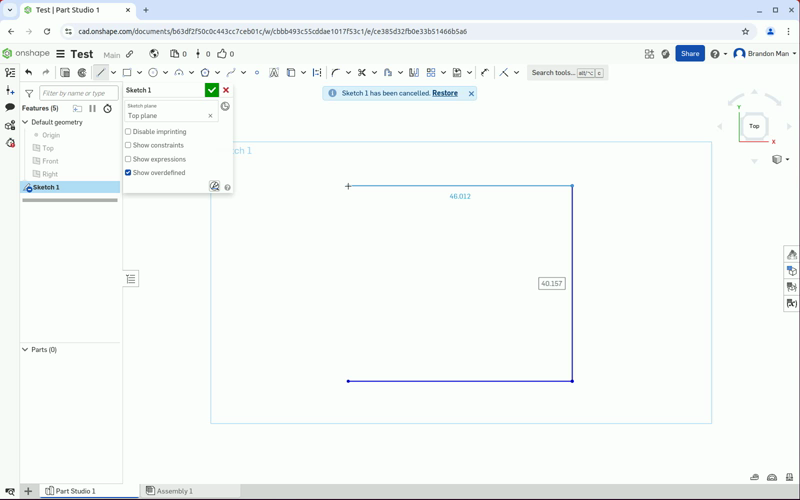
key_down(shift)
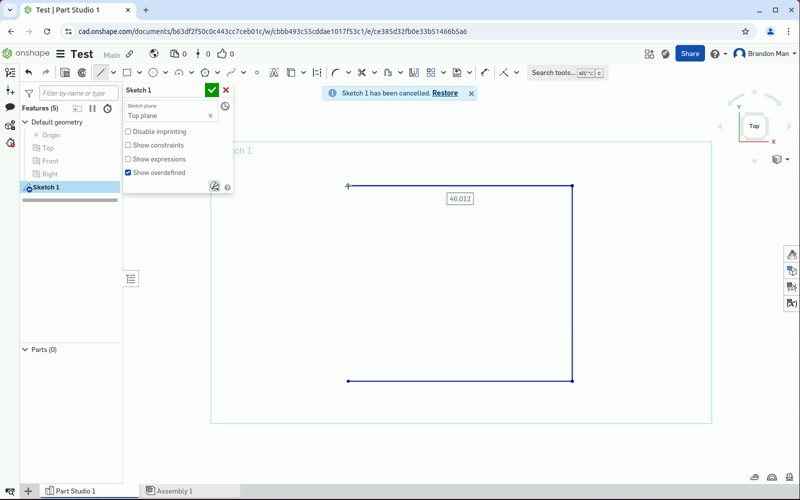
mouse_move(348, 381)
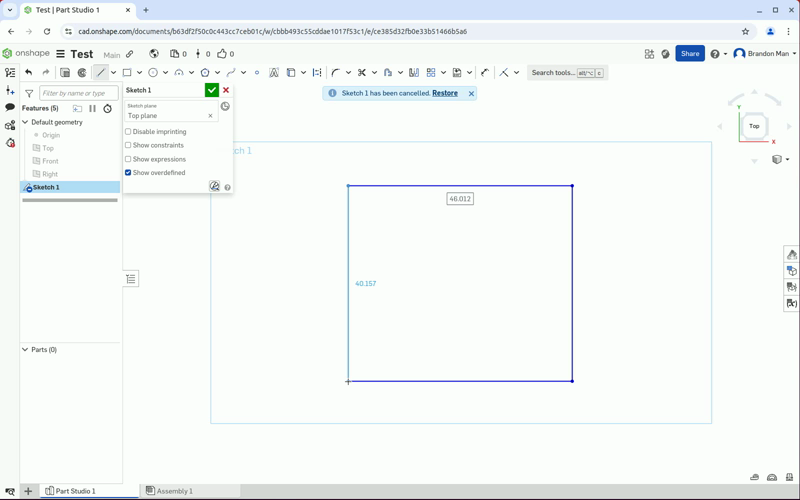
key_up(shift)
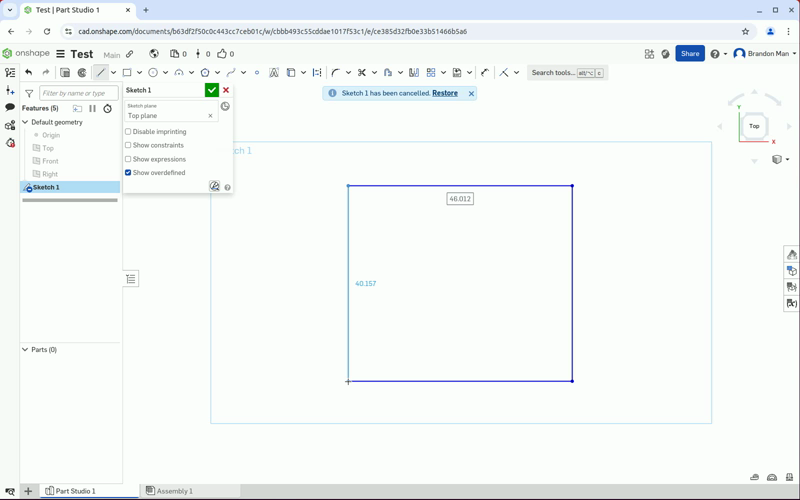
click(348, 381)
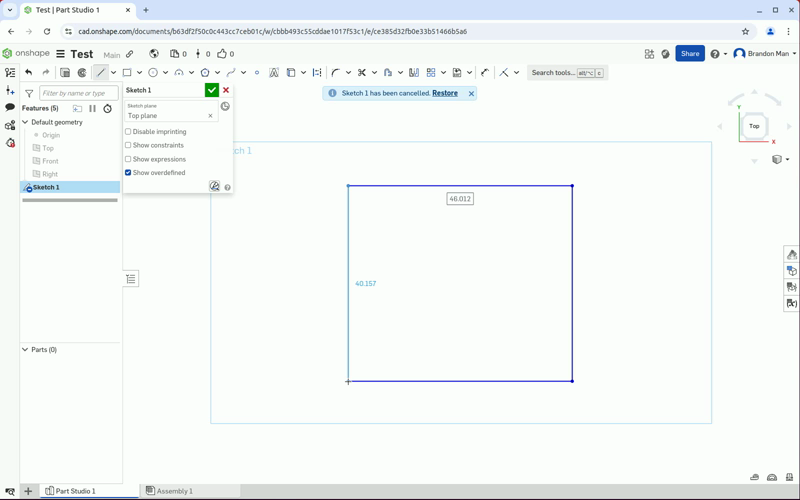
key(esc)
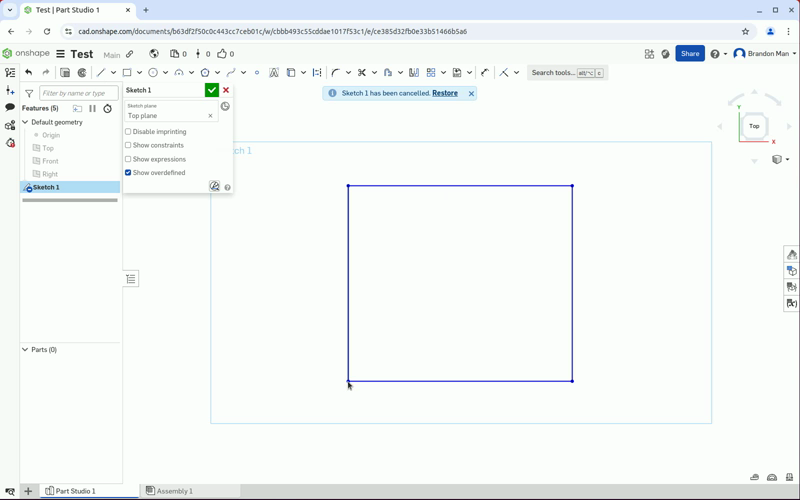
mouse_move(508, 281)
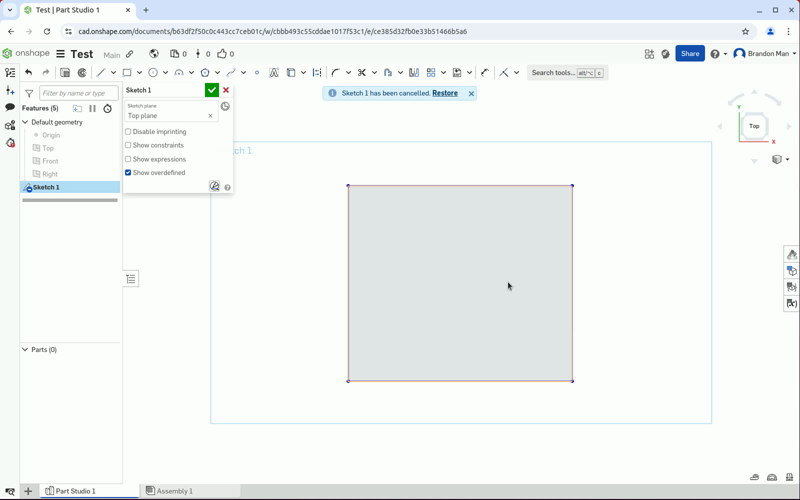
click(508, 281)
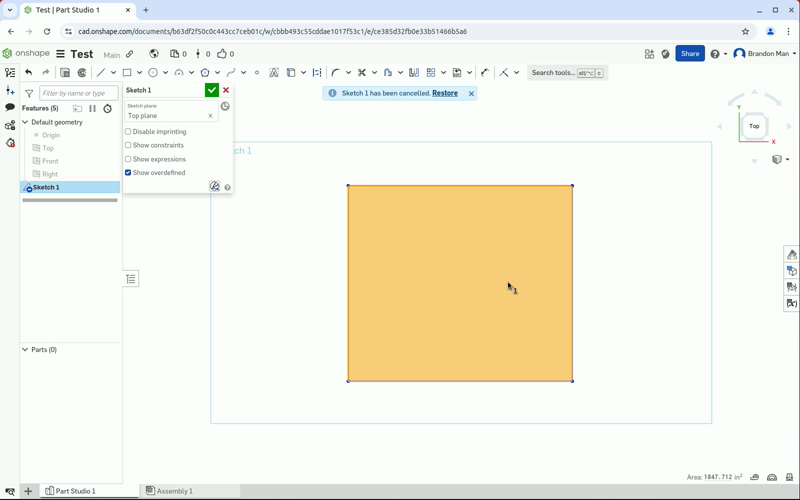
mouse_move(73, 352)
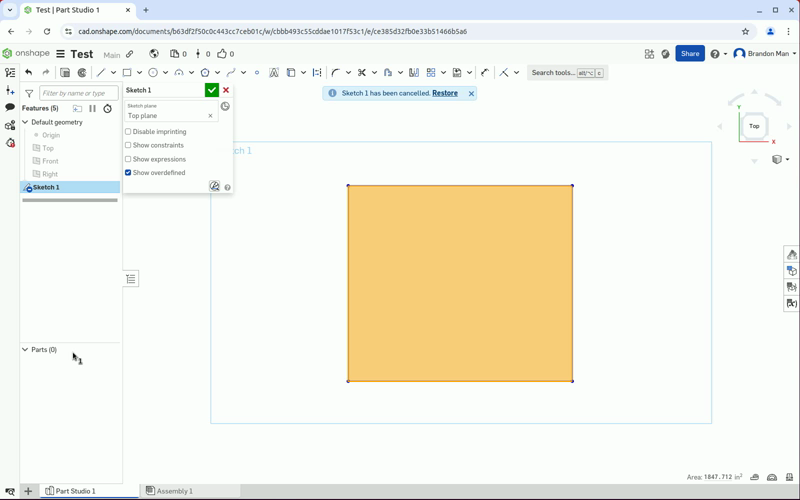
key(shift+y)
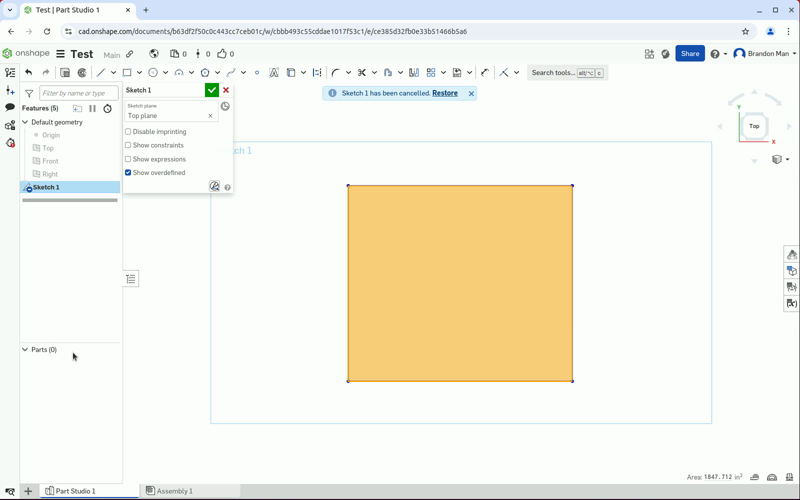
key(shift+e)
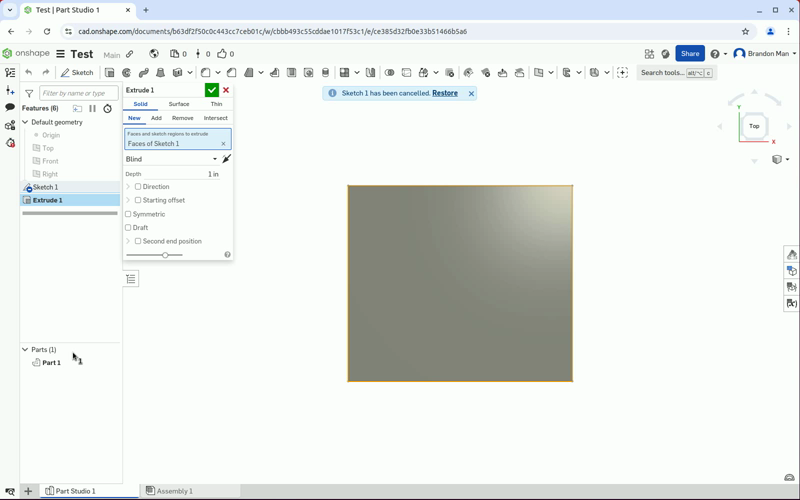
mouse_move(143, 106)
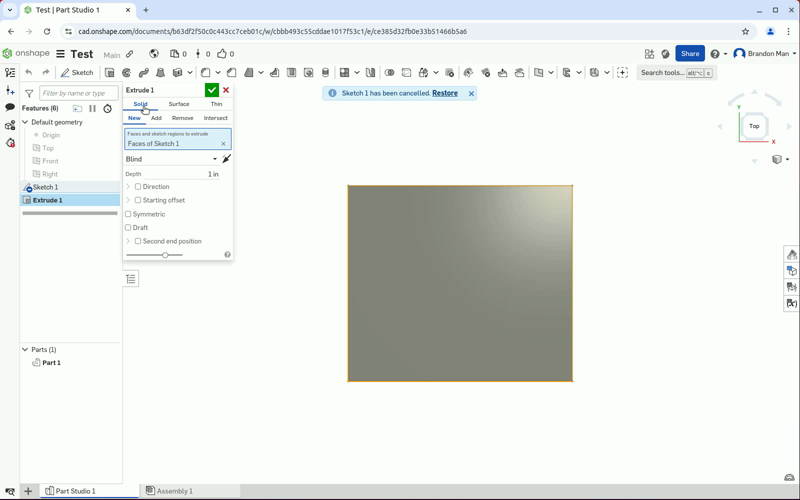
click(143, 106)
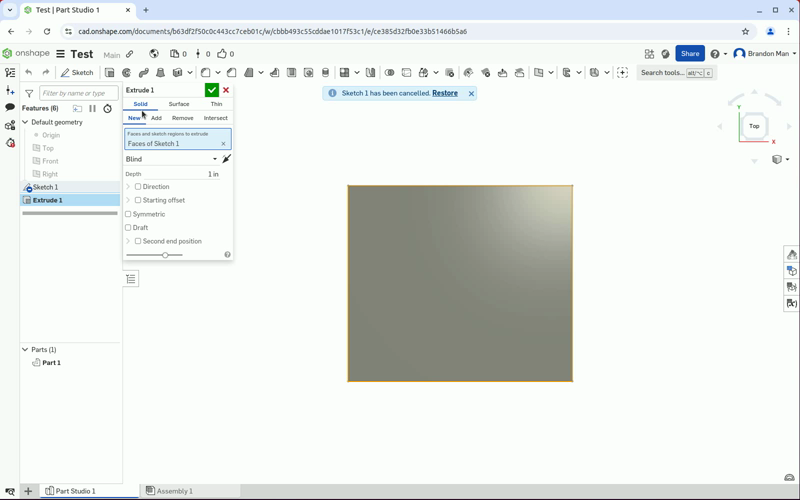
mouse_move(137, 120)
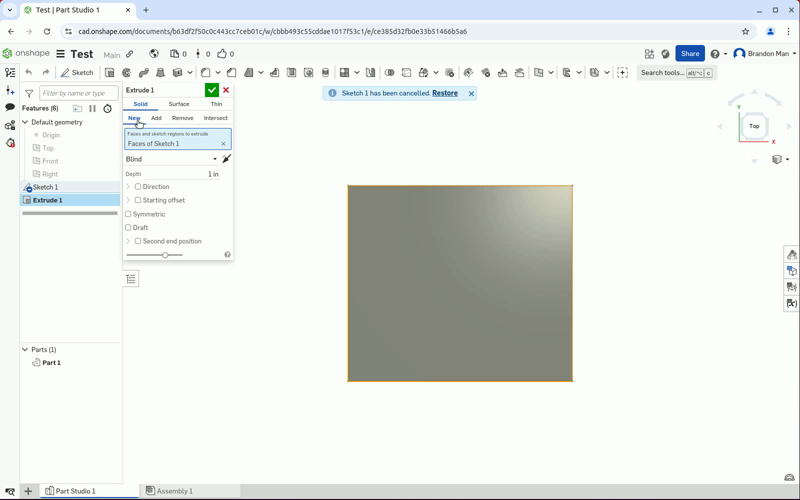
click(137, 120)
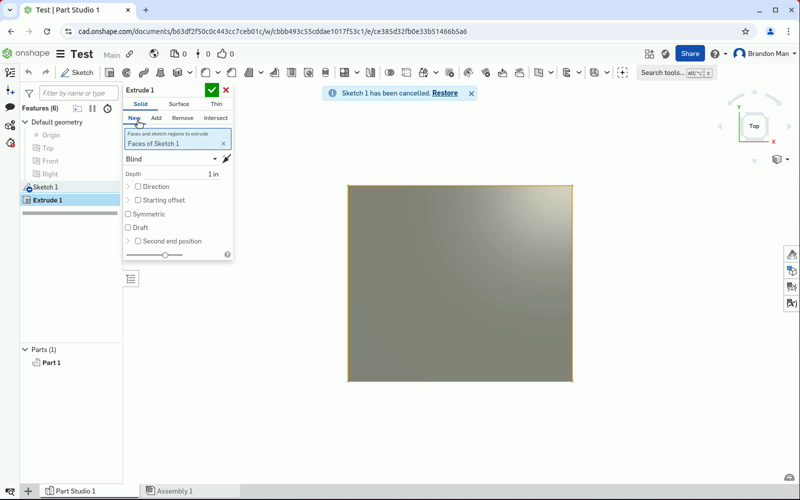
key(tab, 4)
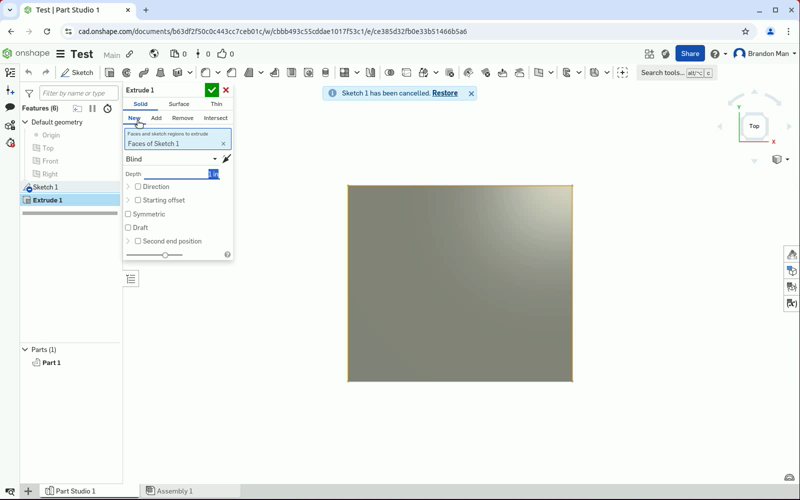
text(11.313)
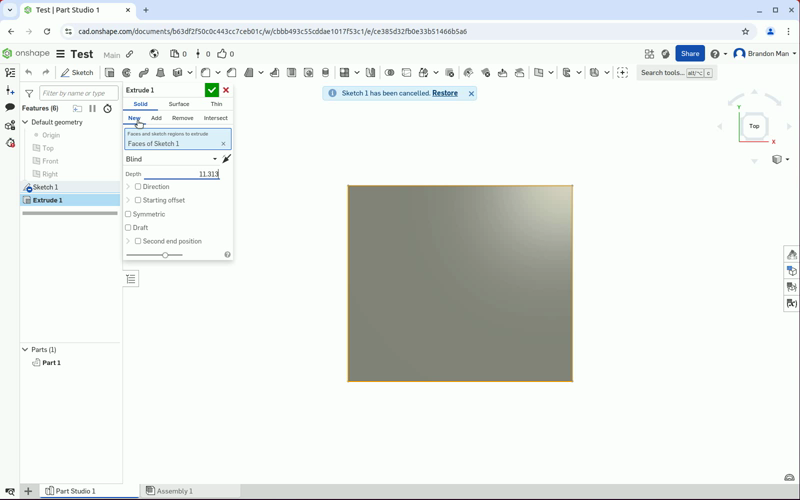
key(enter)
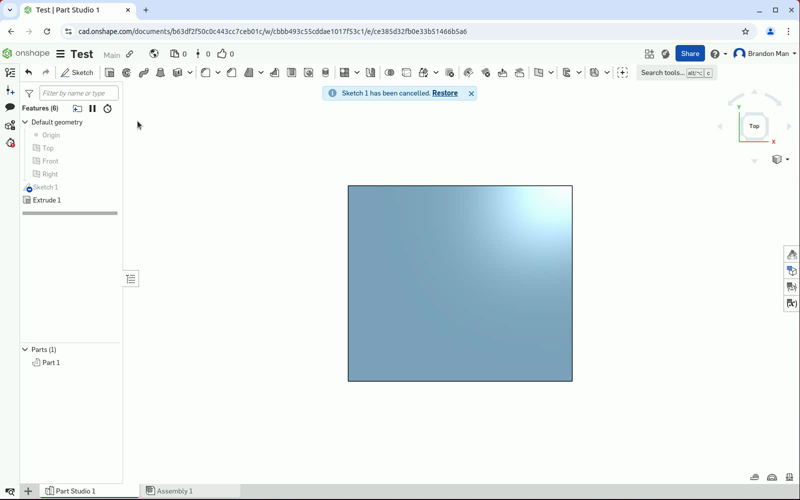
key(shift+h)
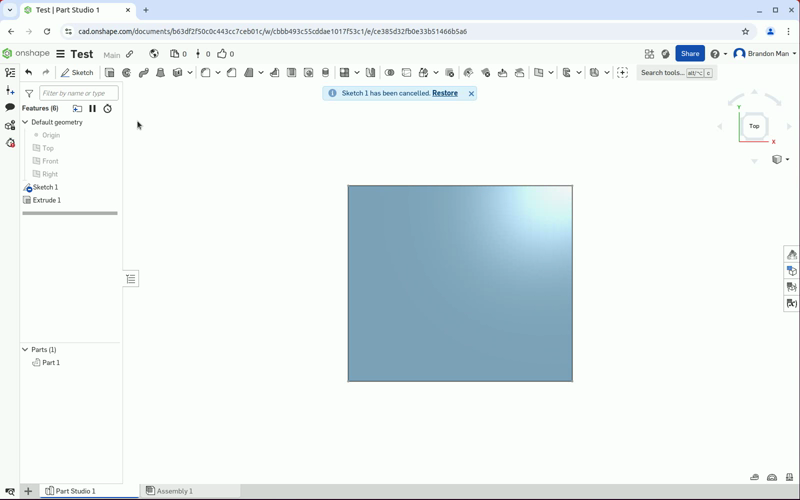
key(shift+h)
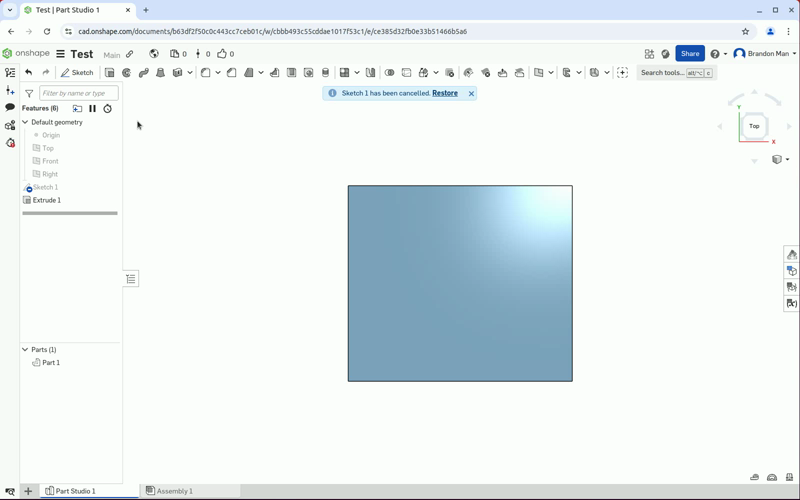
mouse_move(73, 189)
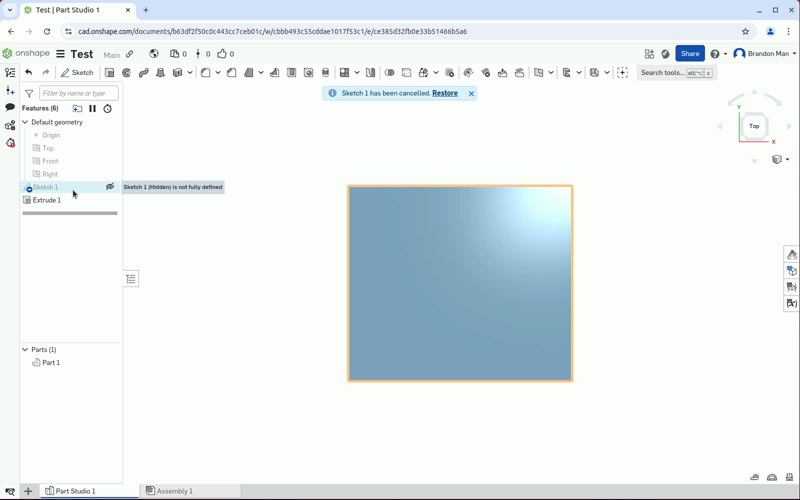
click(73, 189)
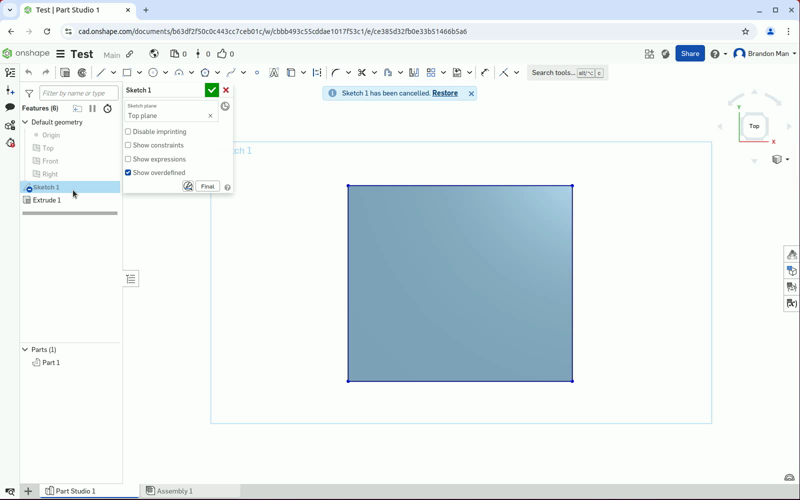
mouse_move(229, 92)
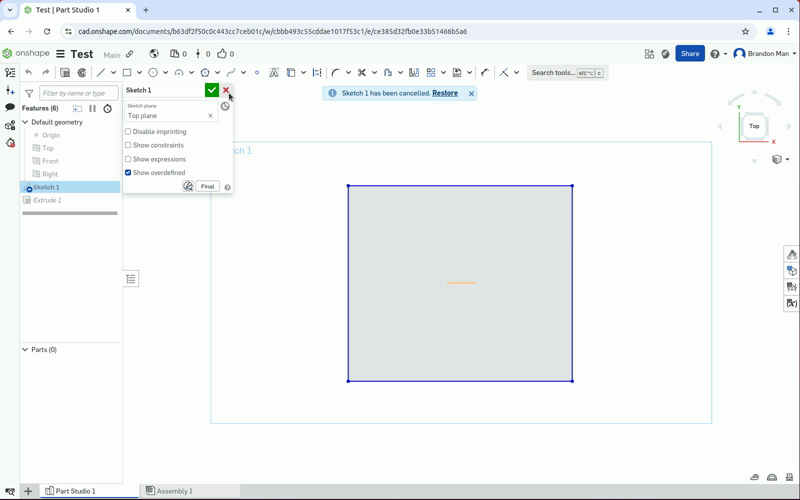
click(229, 92)
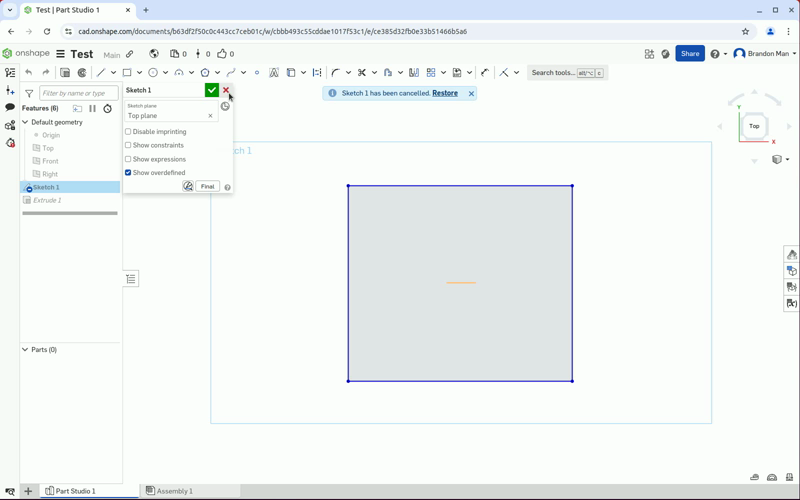
key(shift+s)
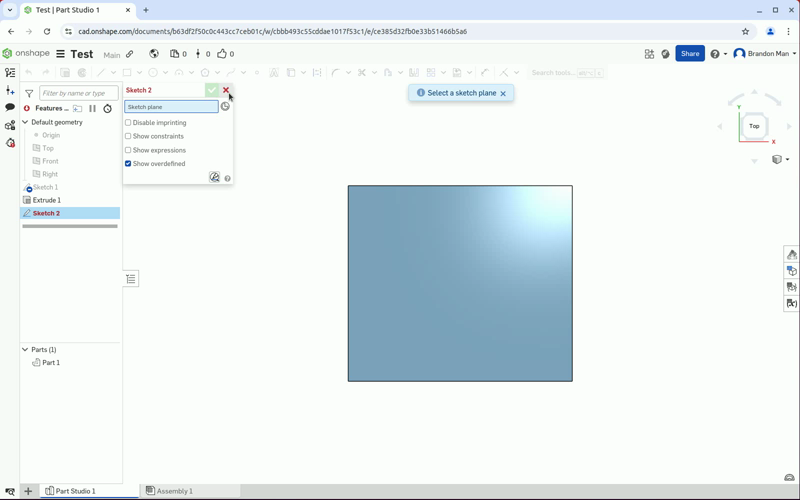
mouse_move(73, 150)
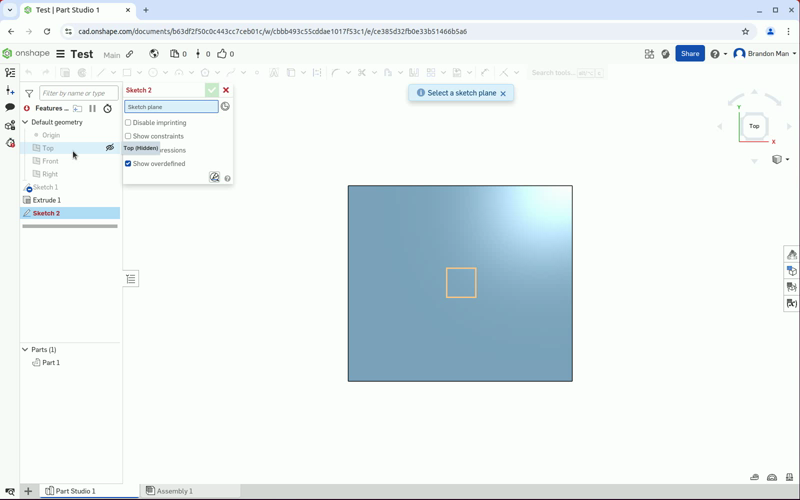
click(73, 150)
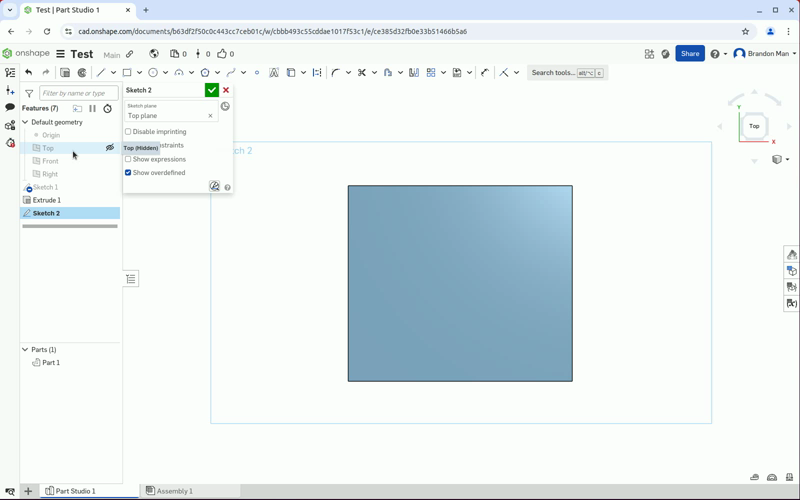
mouse_move(73, 352)
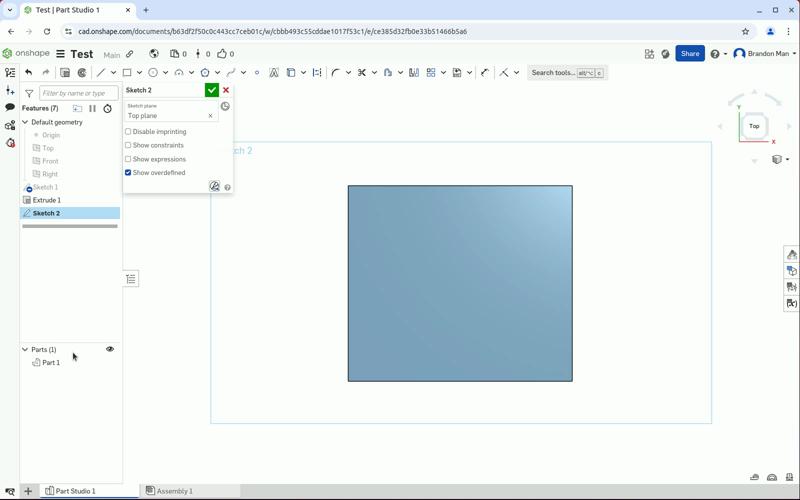
key(y)
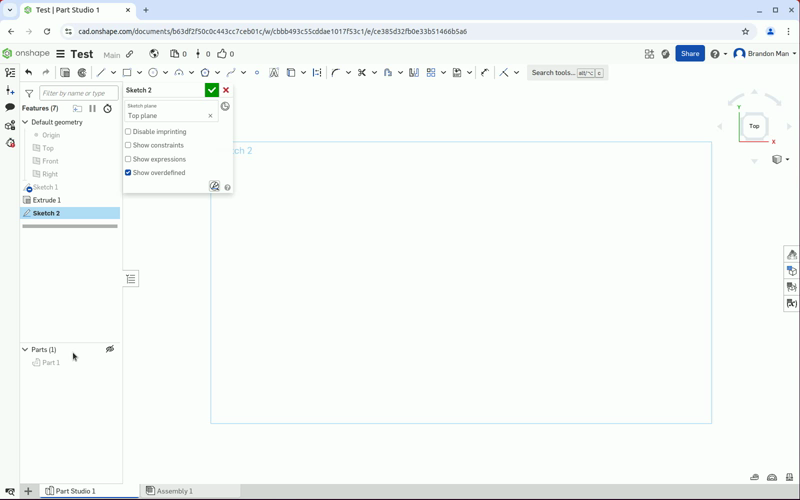
key(l)
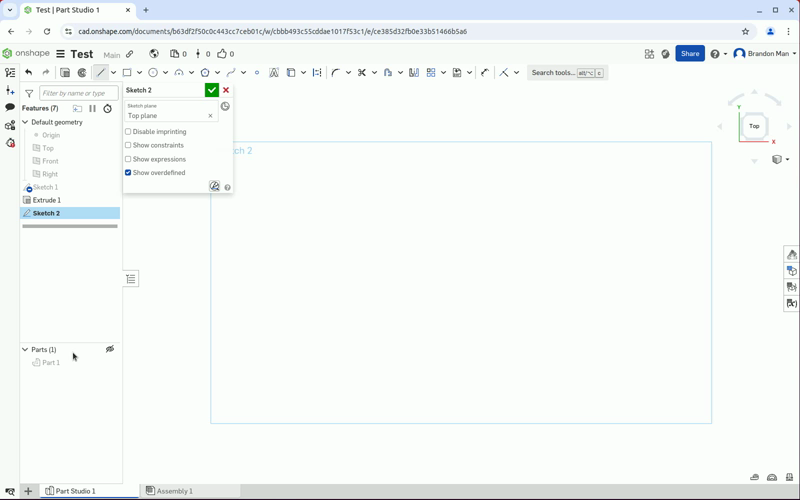
key_down(shift)
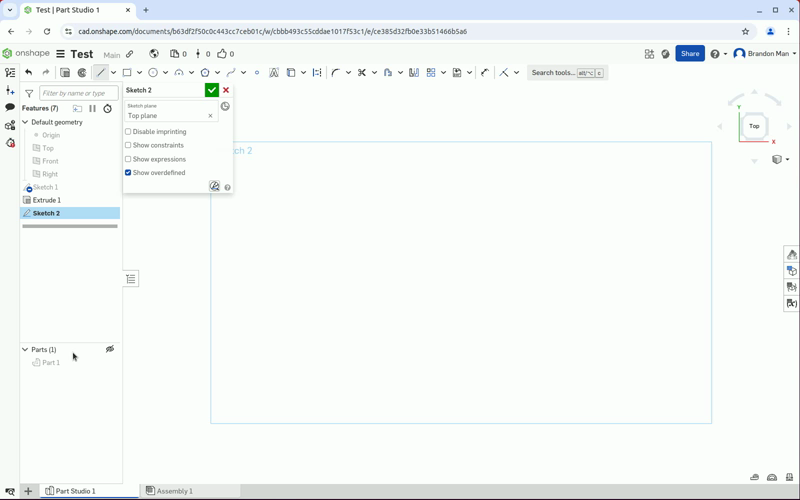
mouse_move(348, 381)
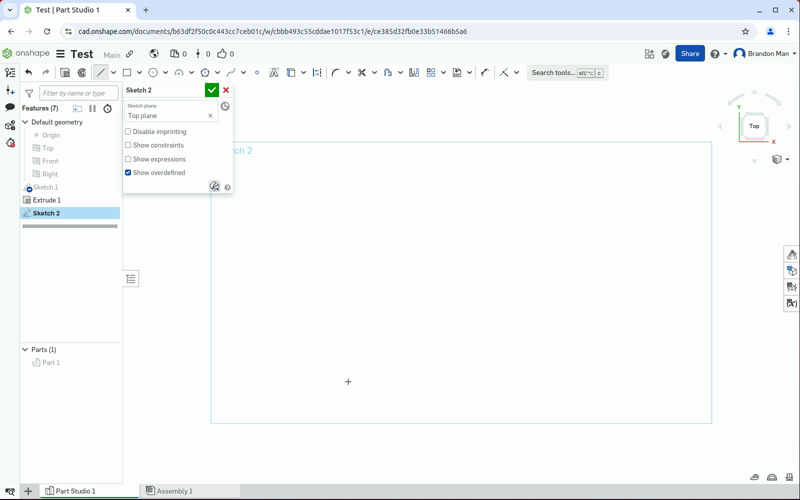
click(348, 381)
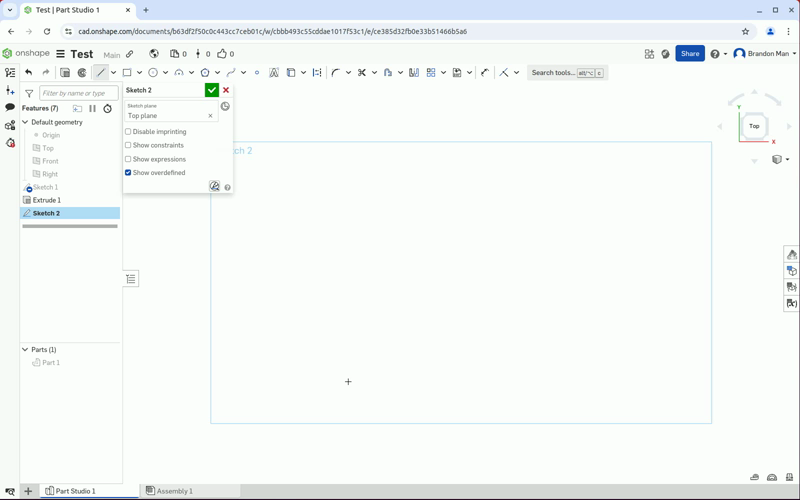
key_up(shift)
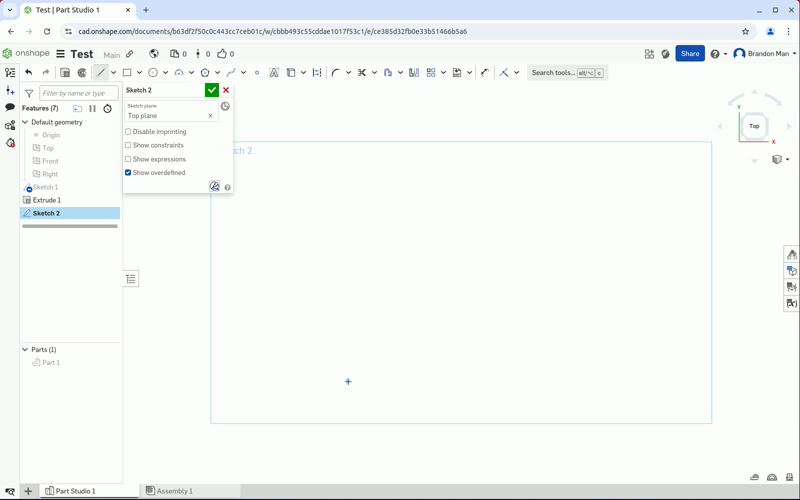
key_down(shift)
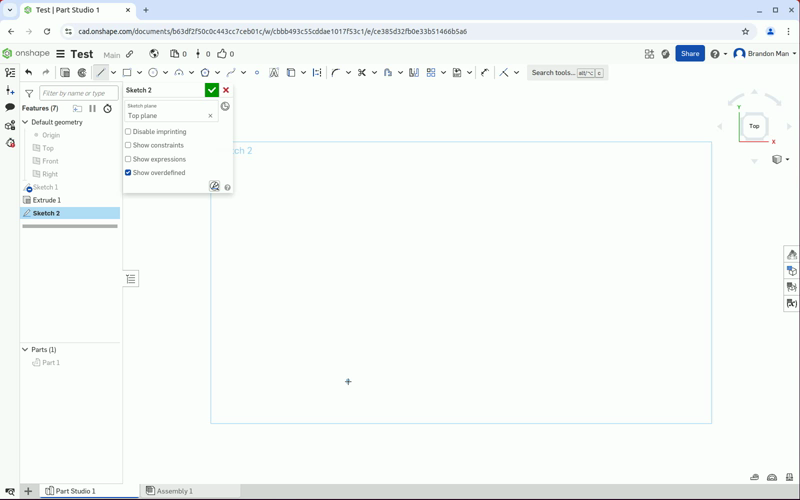
mouse_move(572, 381)
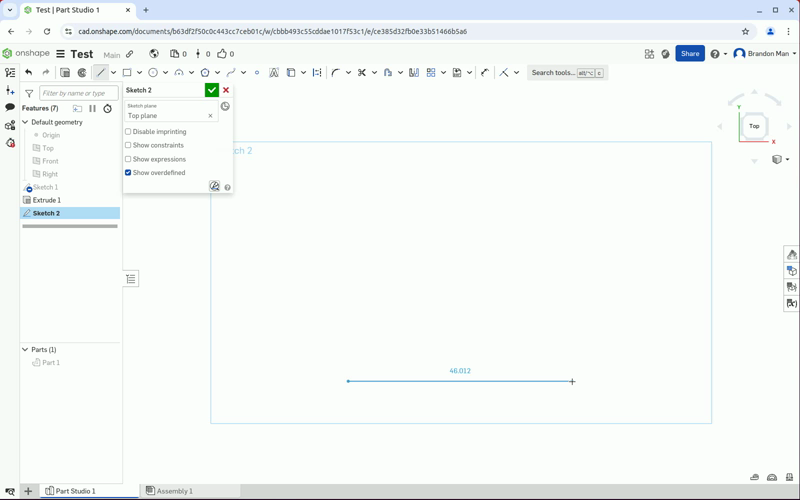
click(572, 381)
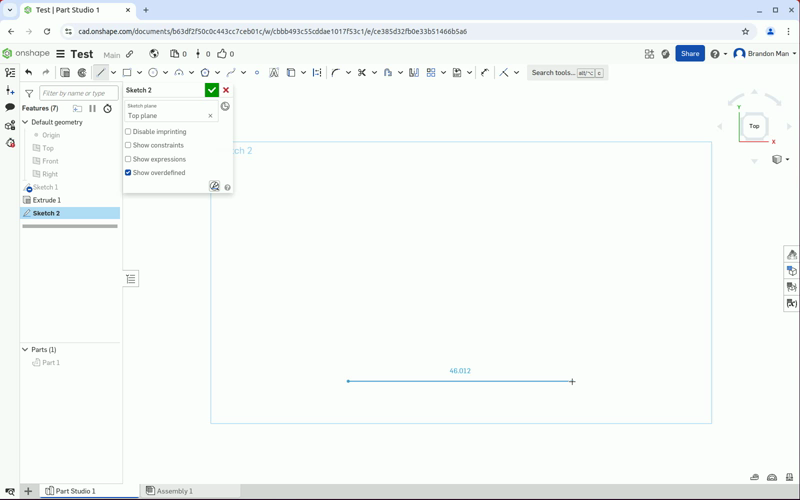
key_up(shift)
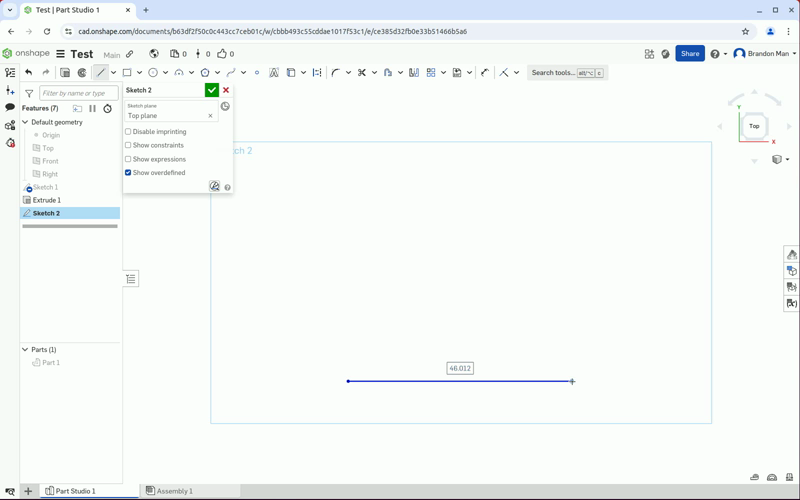
key_down(shift)
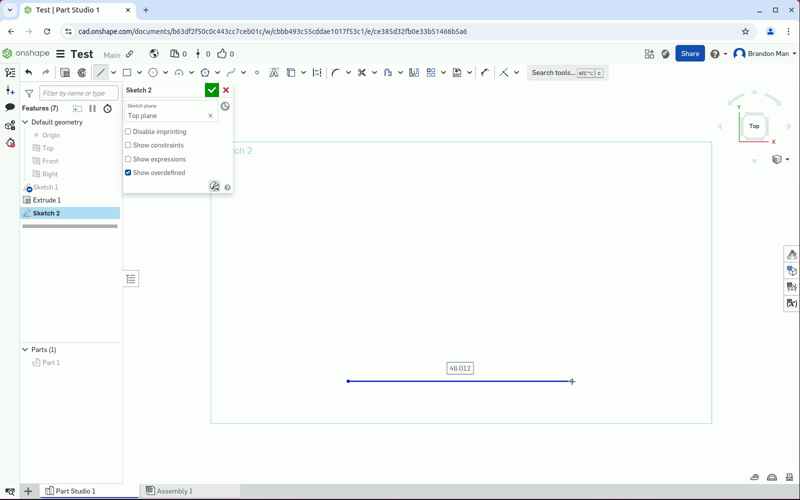
mouse_move(572, 185)
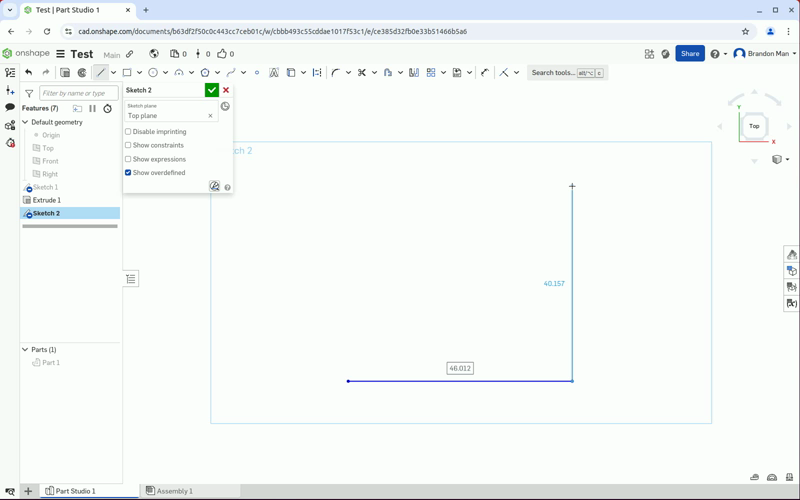
click(572, 185)
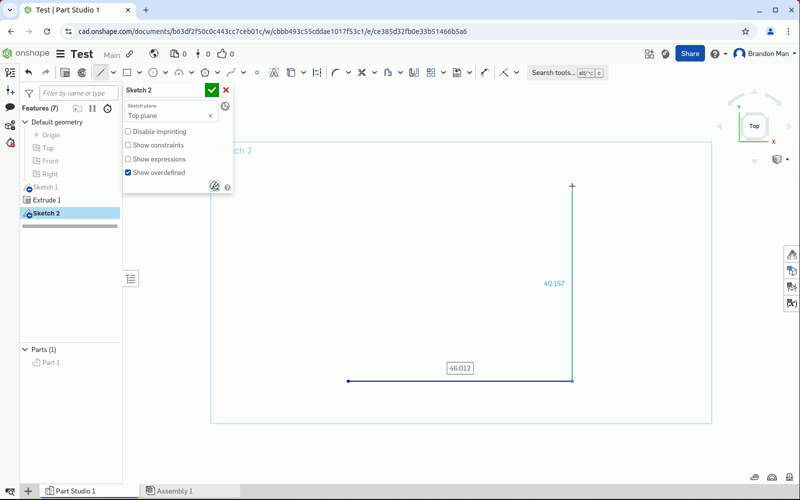
key_up(shift)
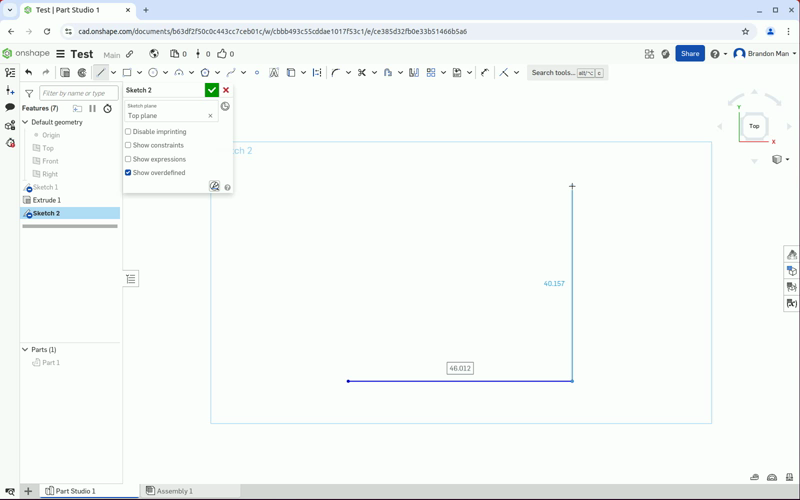
key_down(shift)
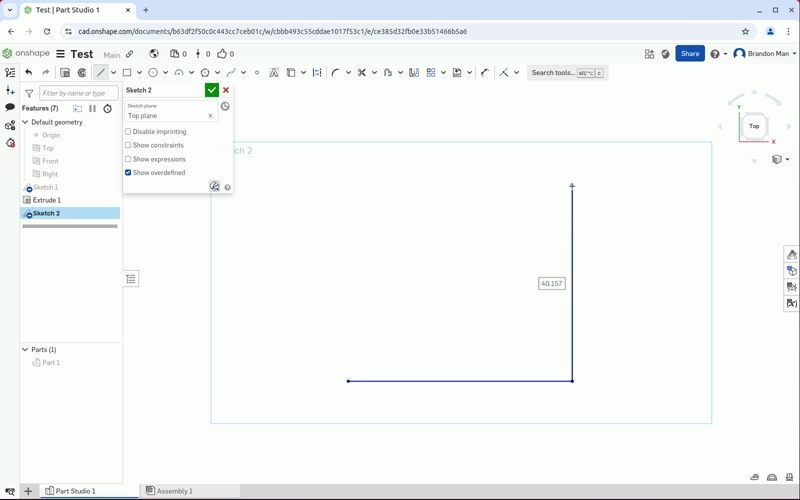
mouse_move(348, 185)
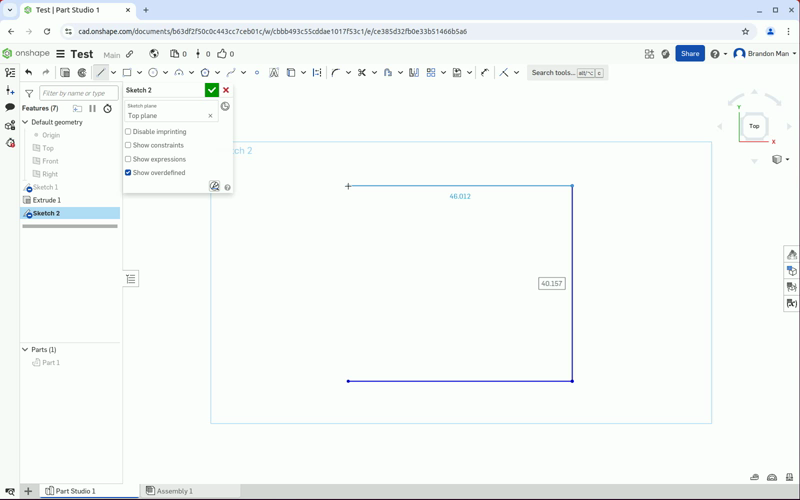
click(348, 185)
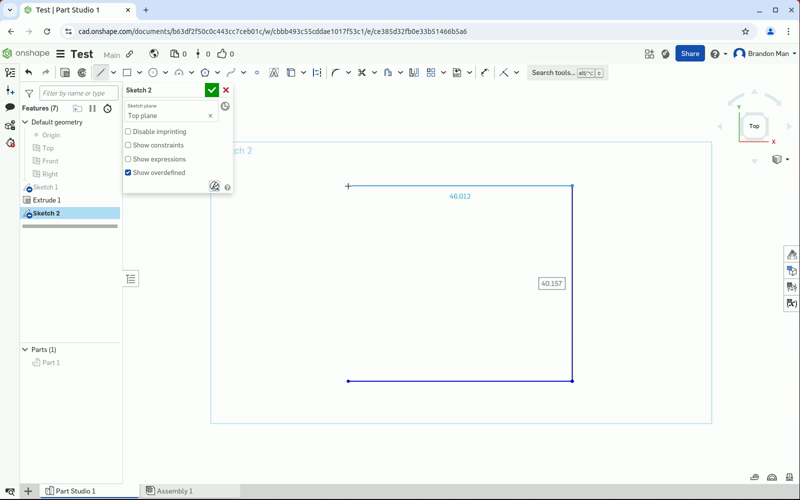
key_up(shift)
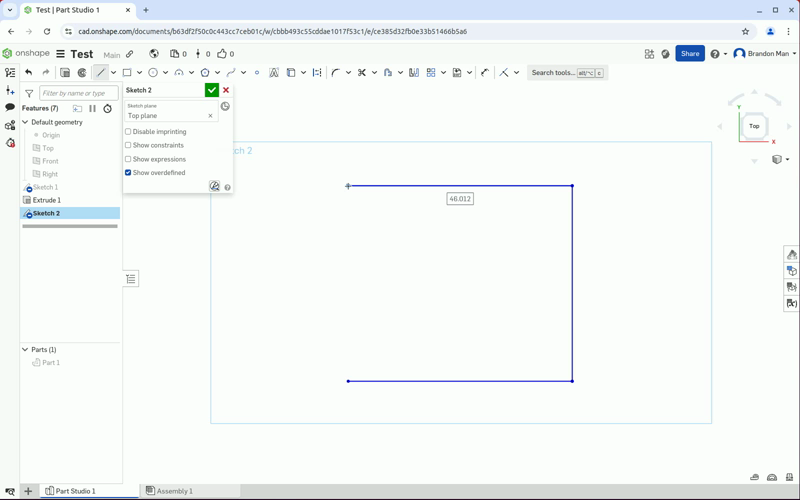
key_down(shift)
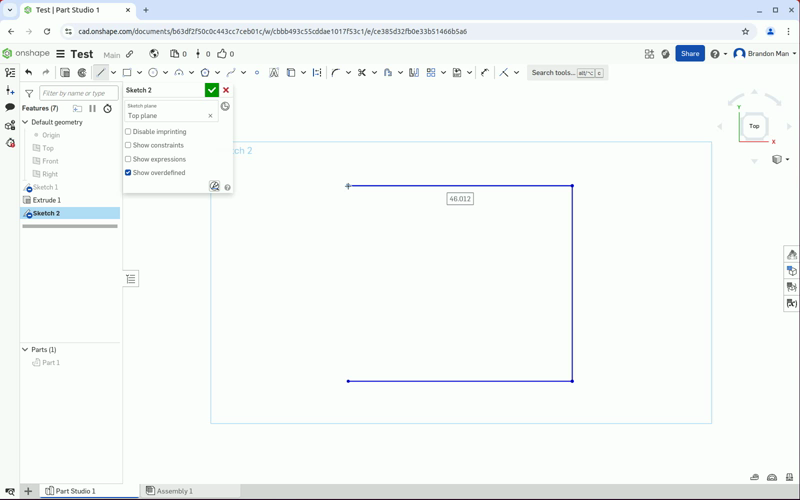
mouse_move(348, 381)
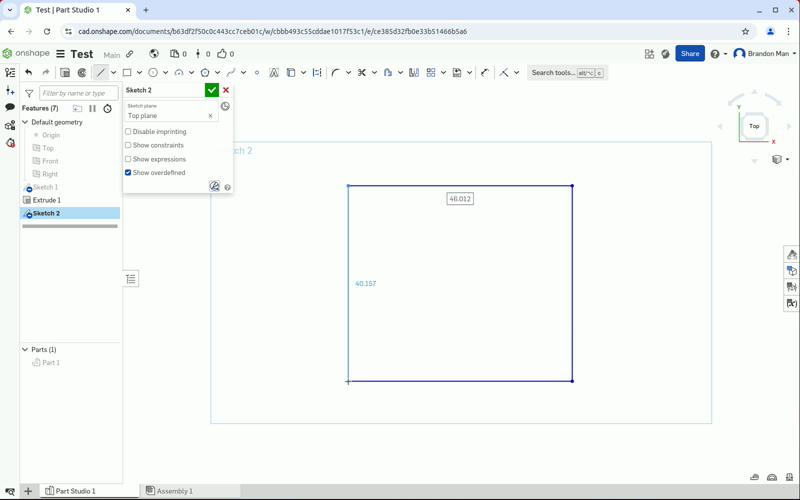
key_up(shift)
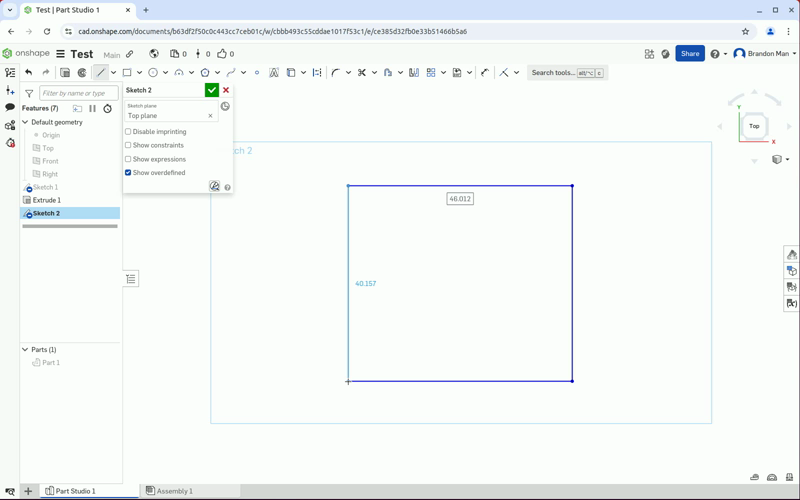
click(348, 381)
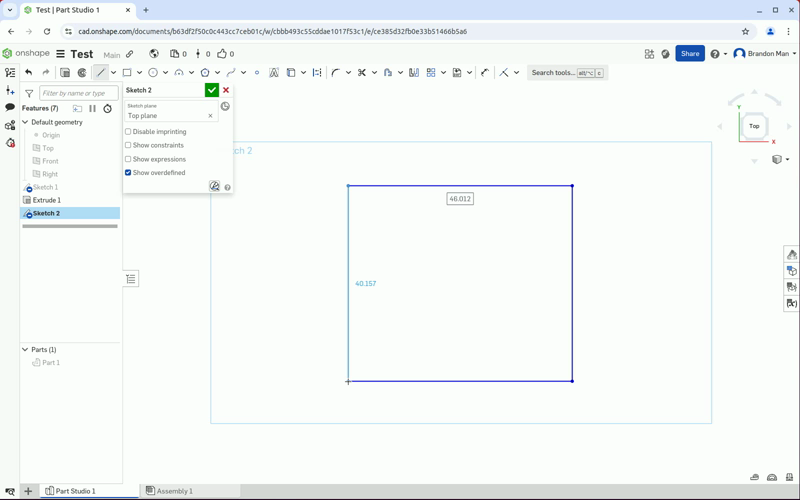
key(esc)
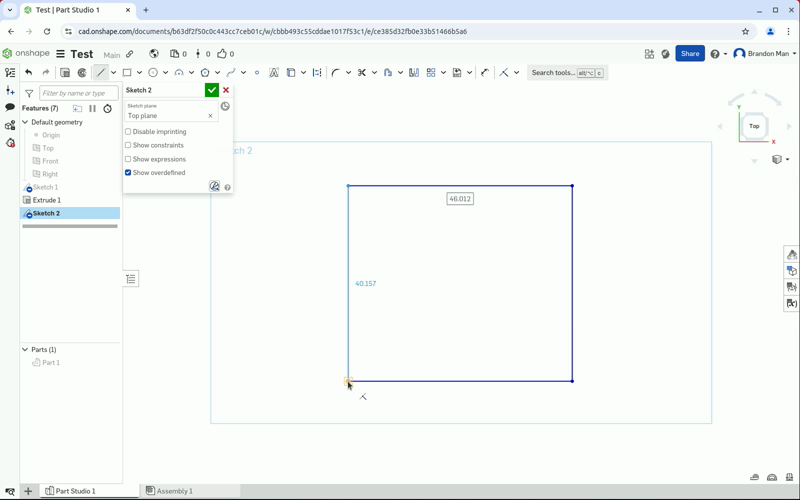
mouse_move(476, 343)
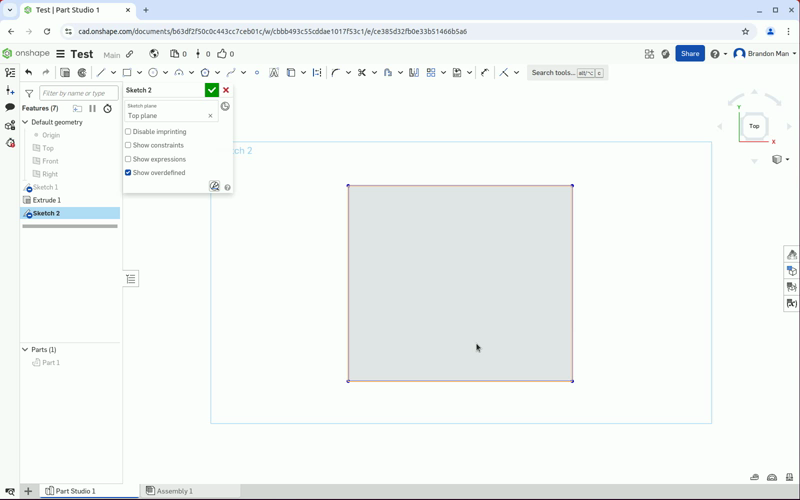
click(476, 343)
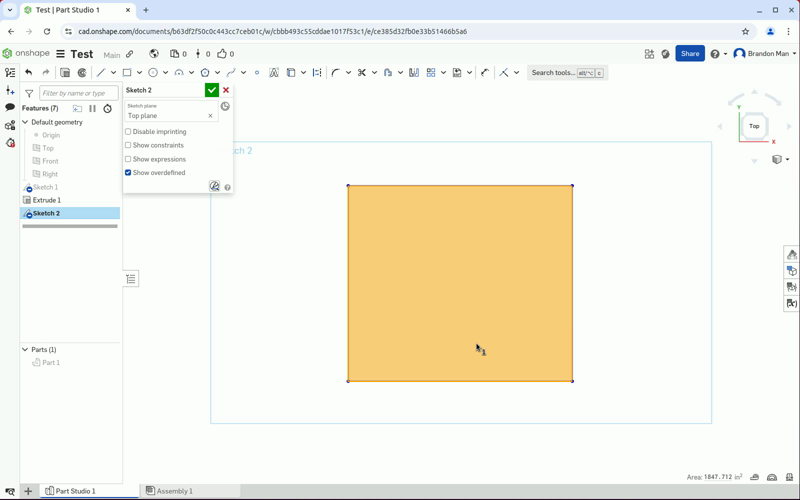
mouse_move(73, 352)
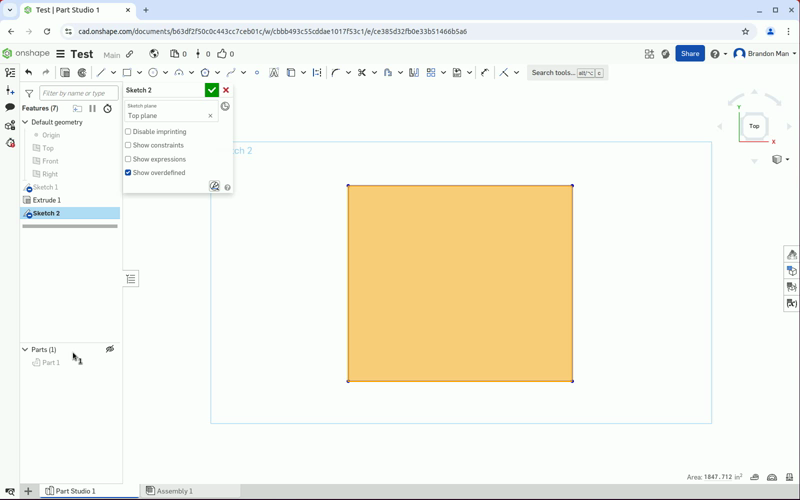
key(shift+y)
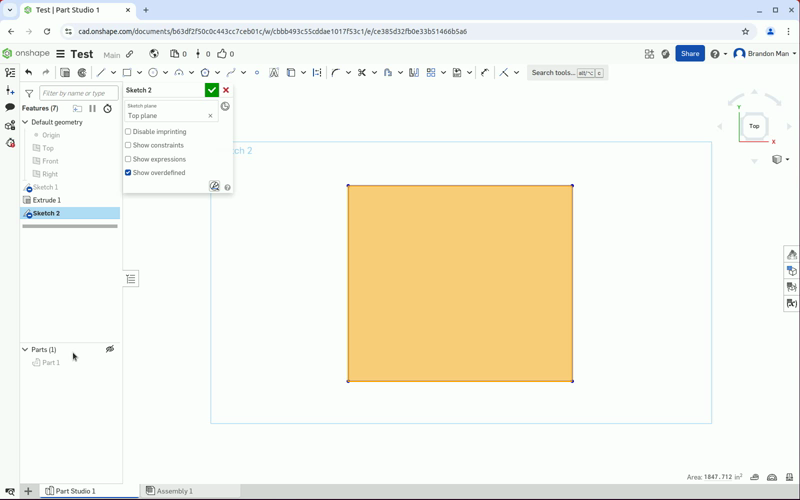
key(shift+e)
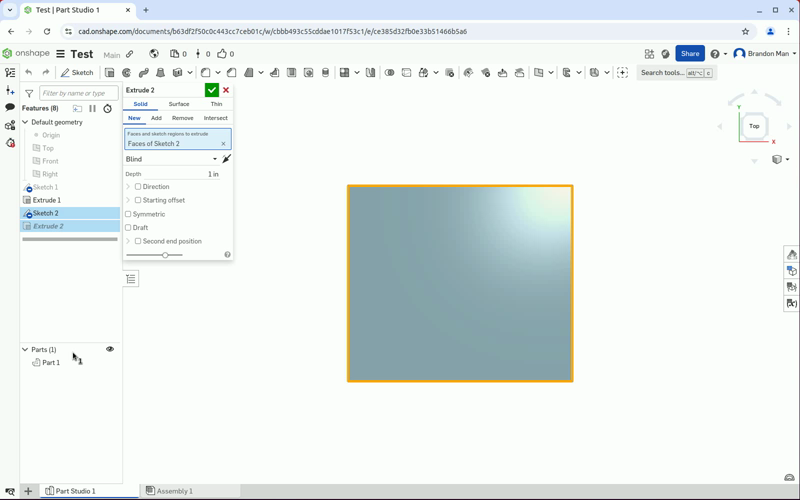
mouse_move(143, 106)
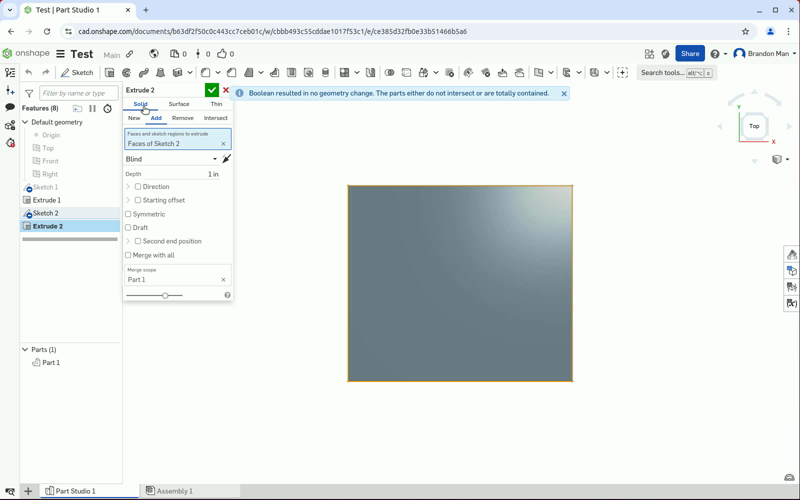
click(143, 106)
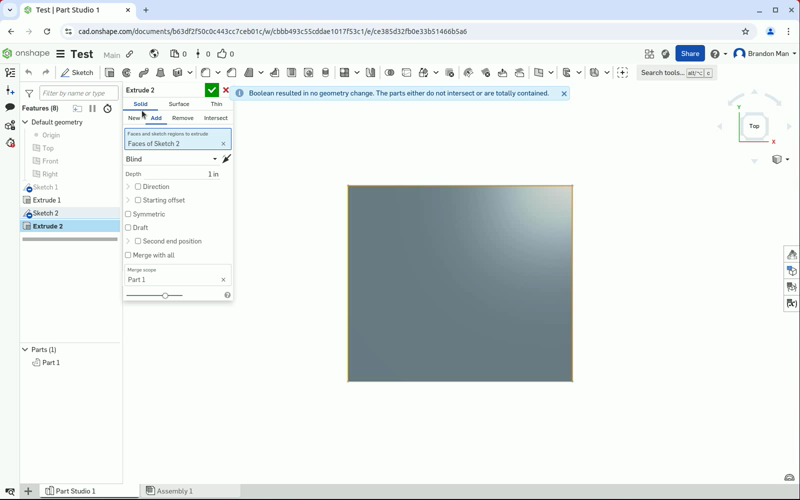
mouse_move(137, 120)
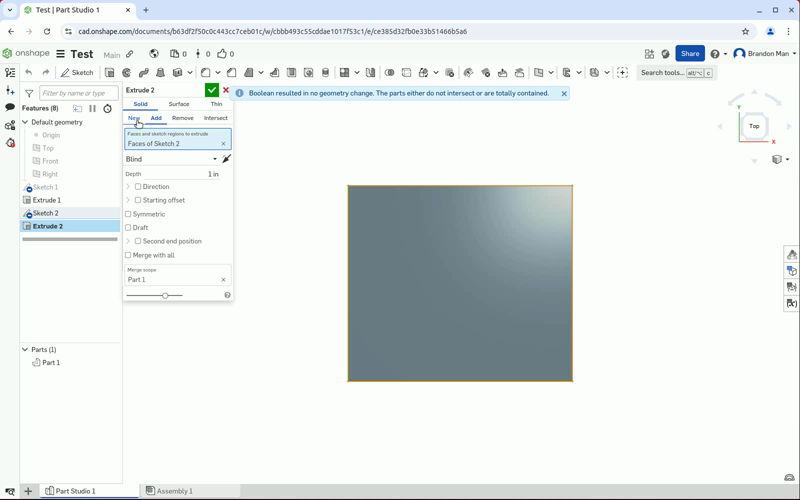
click(137, 120)
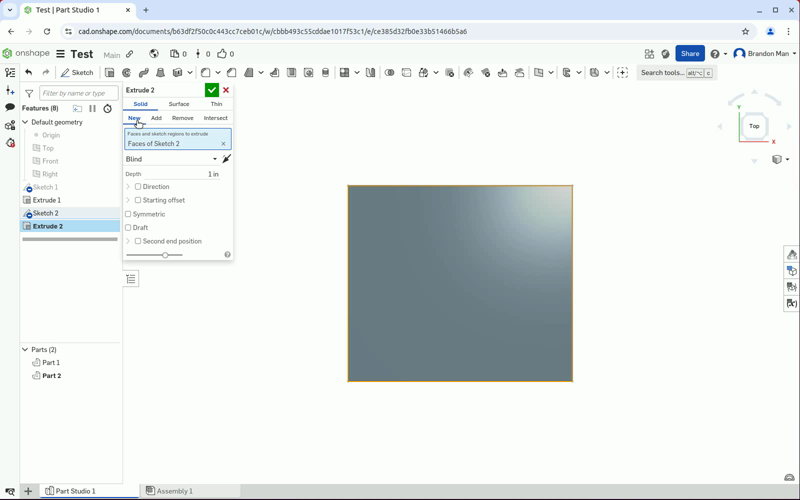
key(tab, 4)
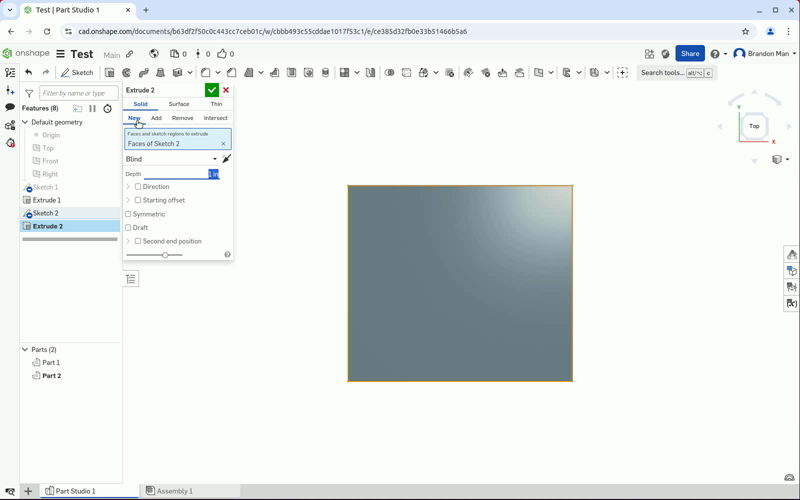
text(11.313)
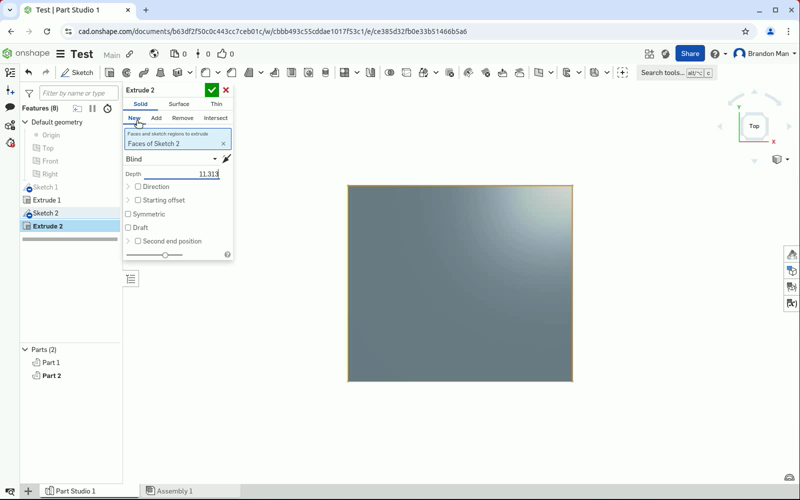
key(enter)
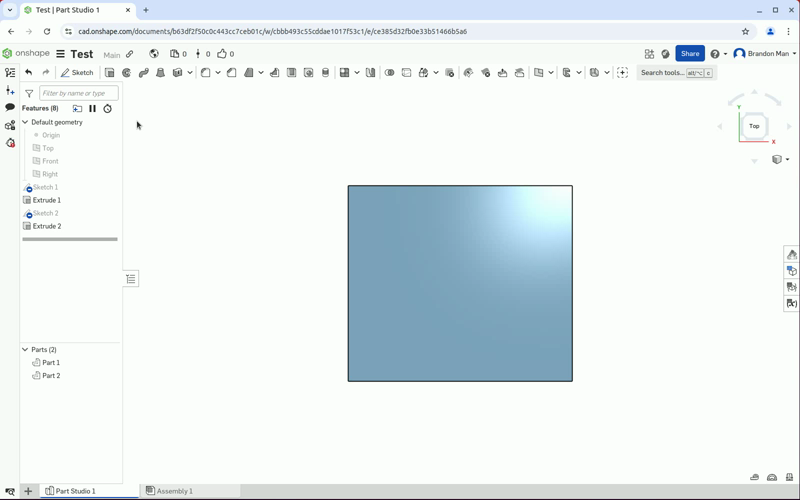
key(shift+h)
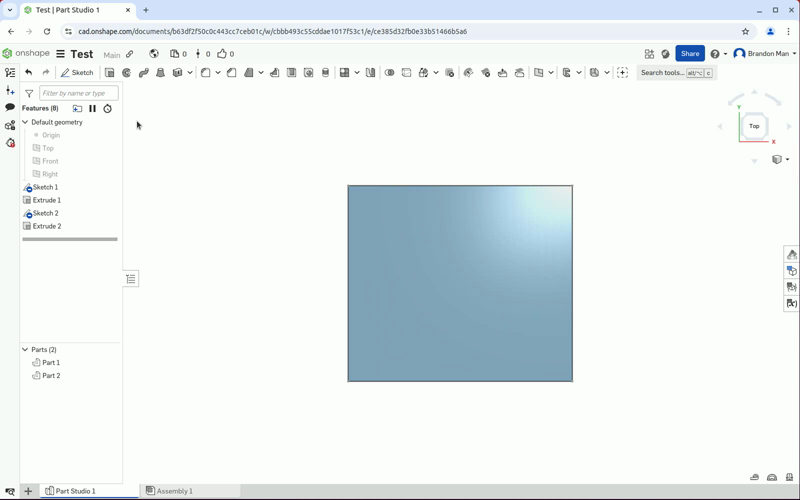
key(shift+h)
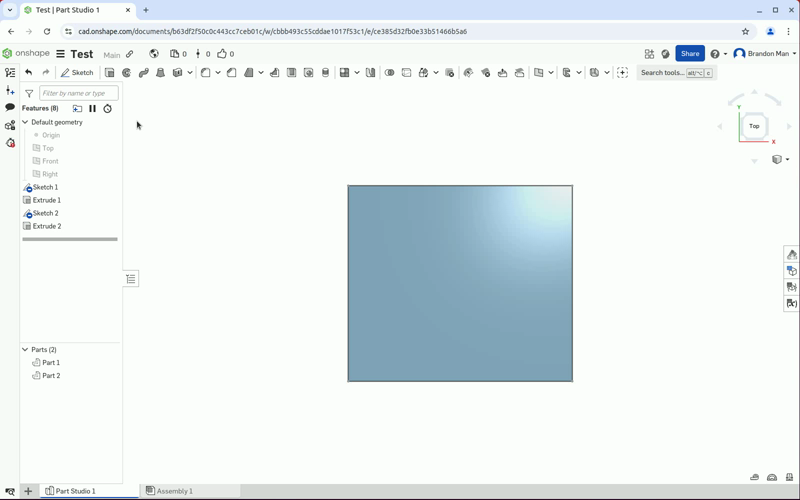
key(shift+7)
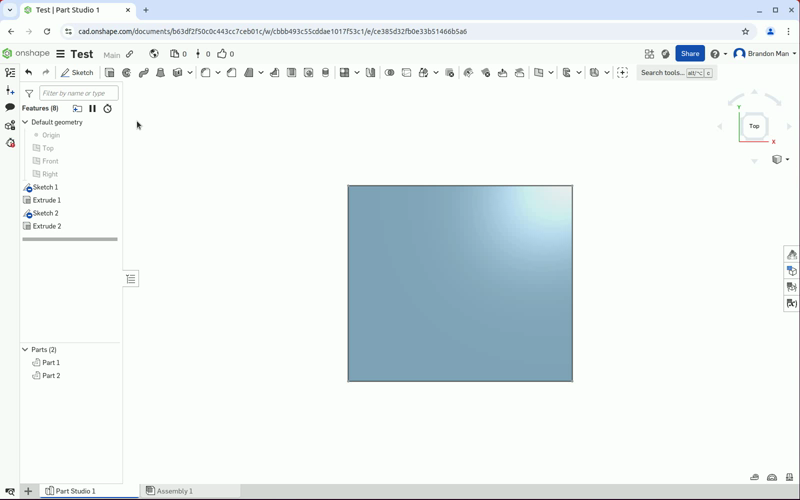
key(up, 3)
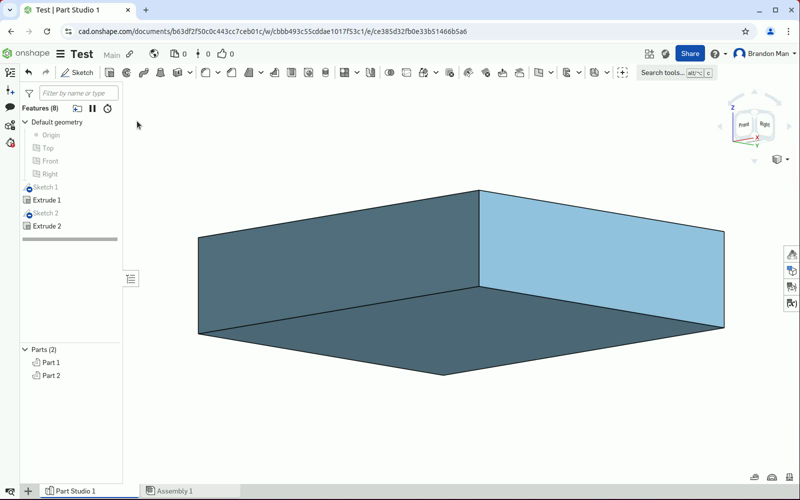
key(left, 3)
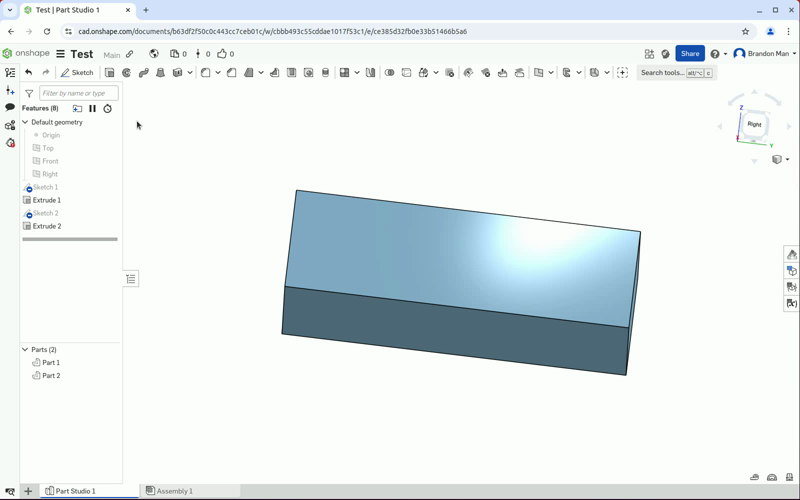
key(right, 3)
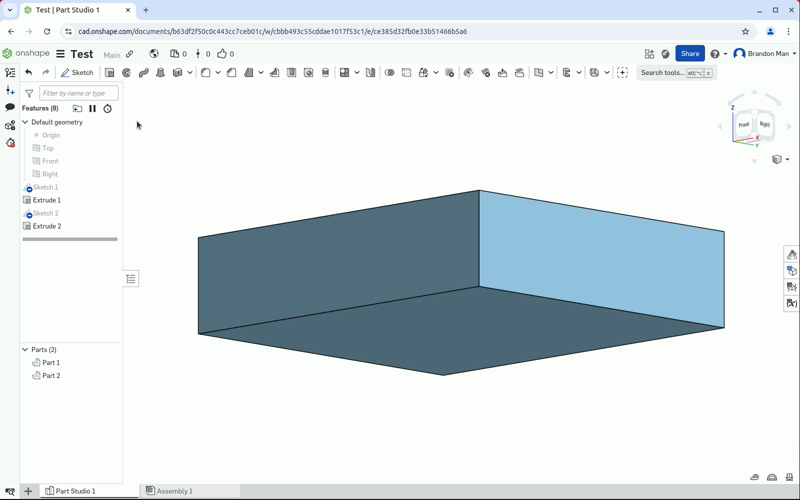
key(down, 3)
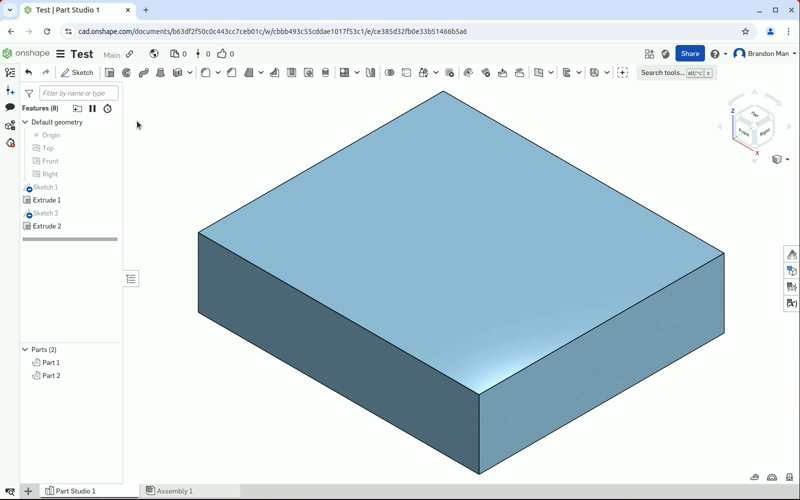
mouse_move(73, 189)
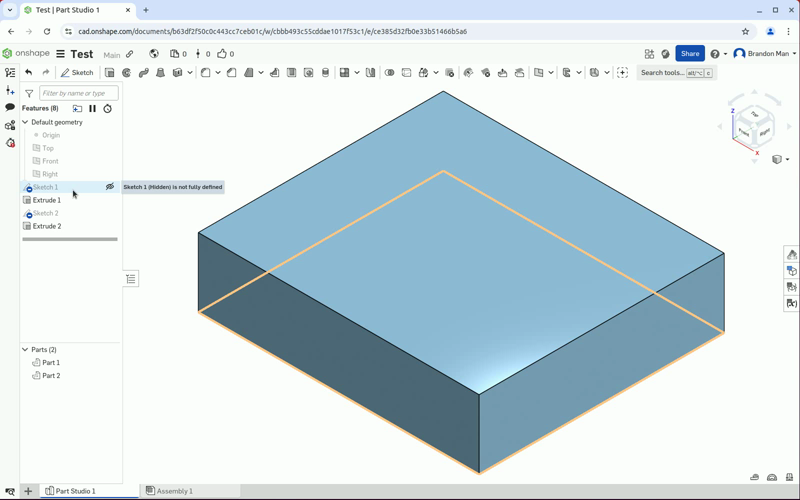
click(73, 189)